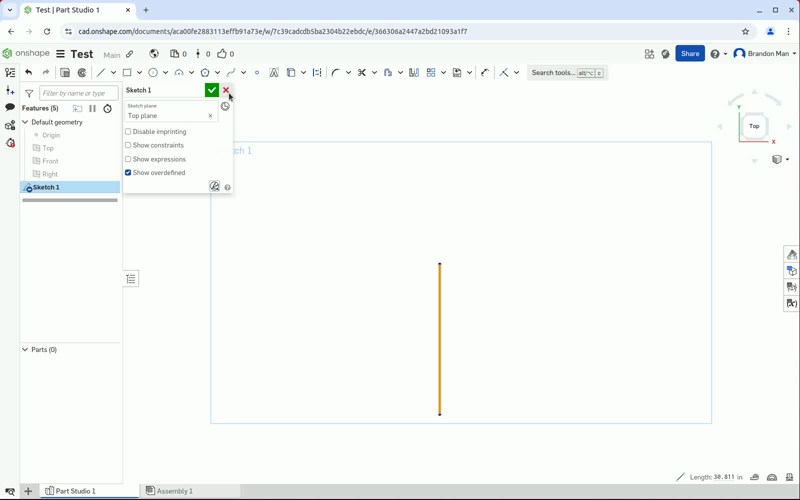
key(shift+h)
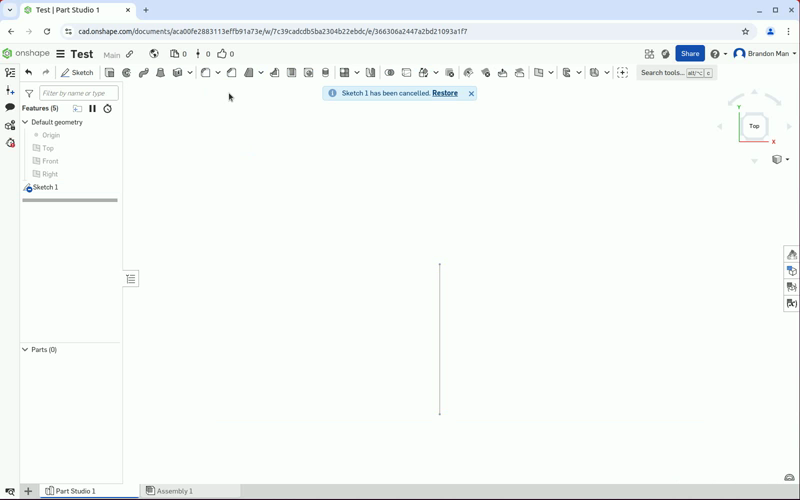
key(shift+s)
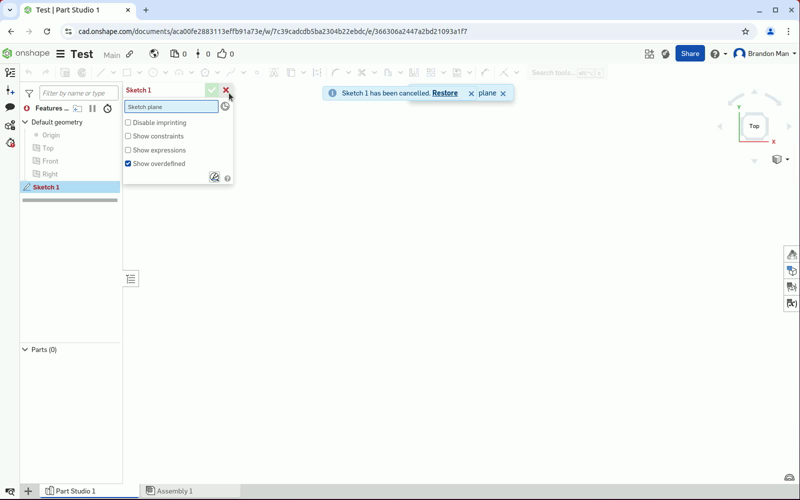
mouse_move(73, 150)
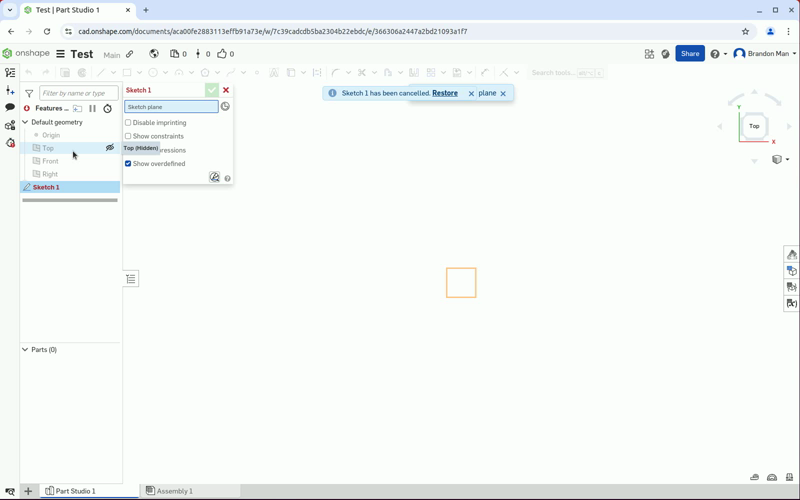
click(73, 150)
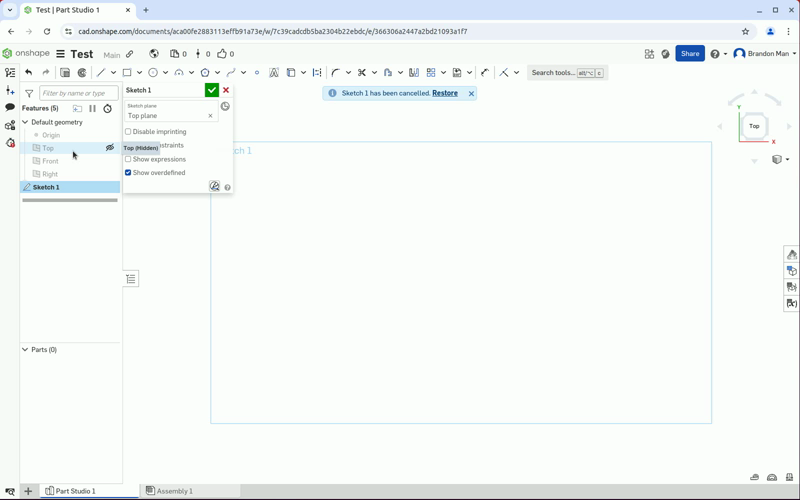
mouse_move(73, 352)
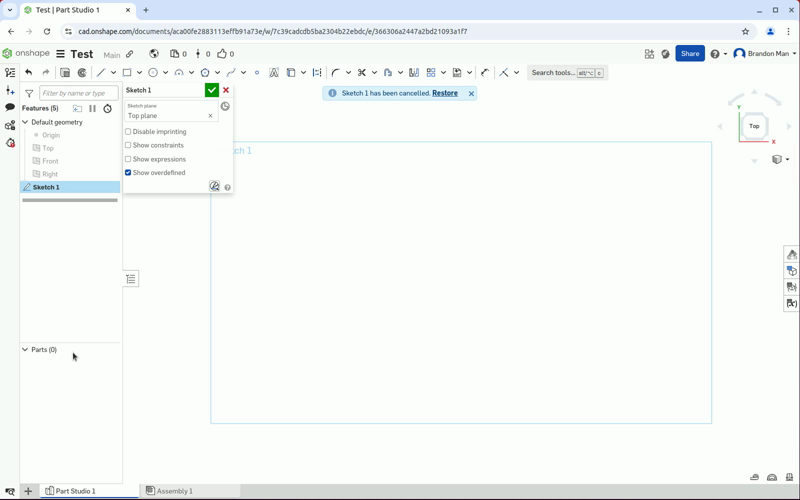
key(y)
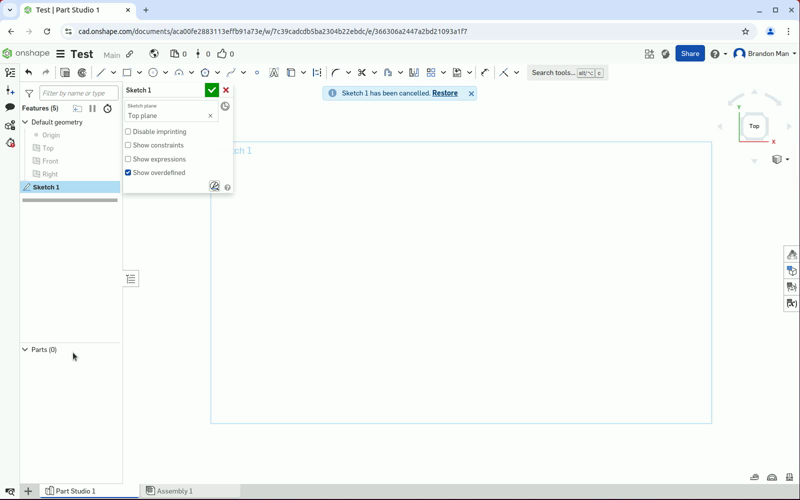
key(c)
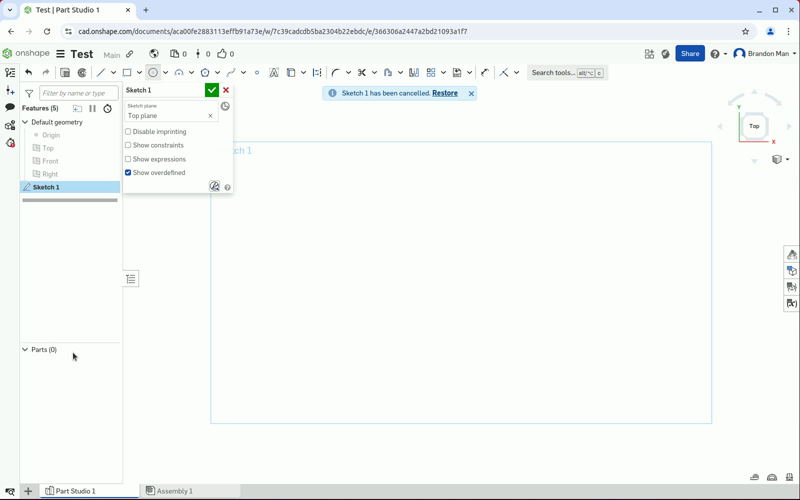
key_down(shift)
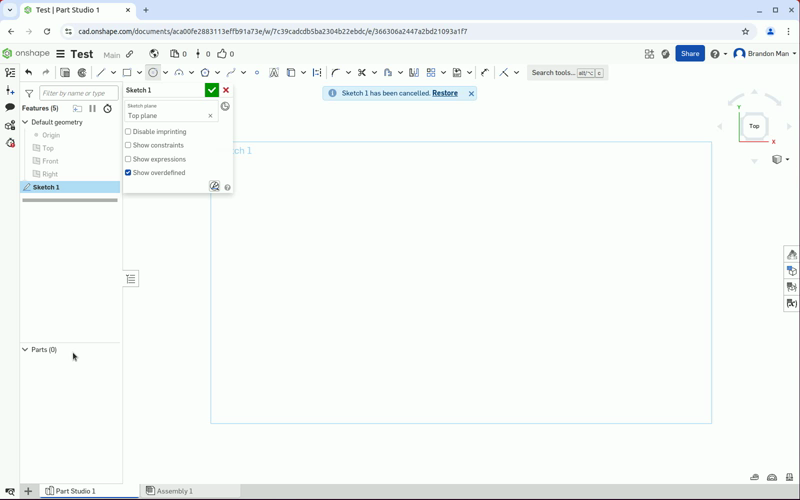
mouse_move(430, 257)
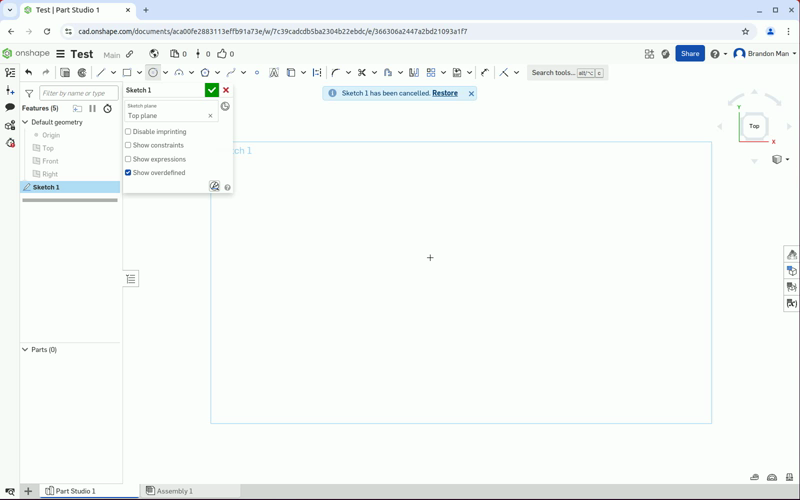
click(430, 257)
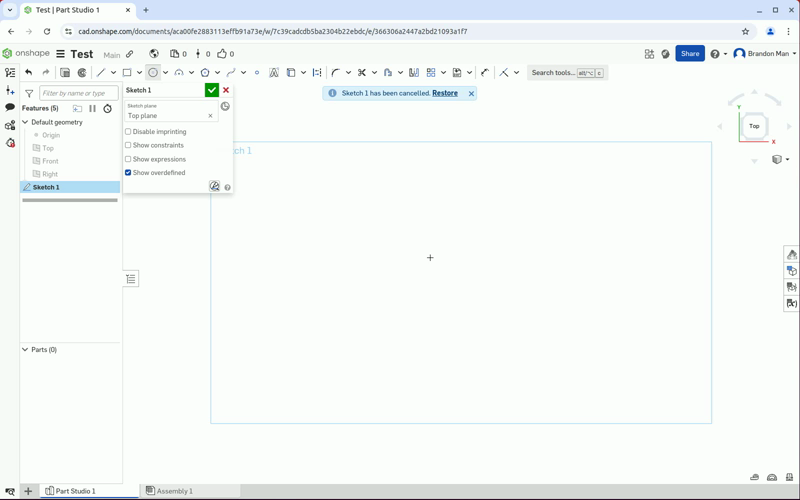
key_up(shift)
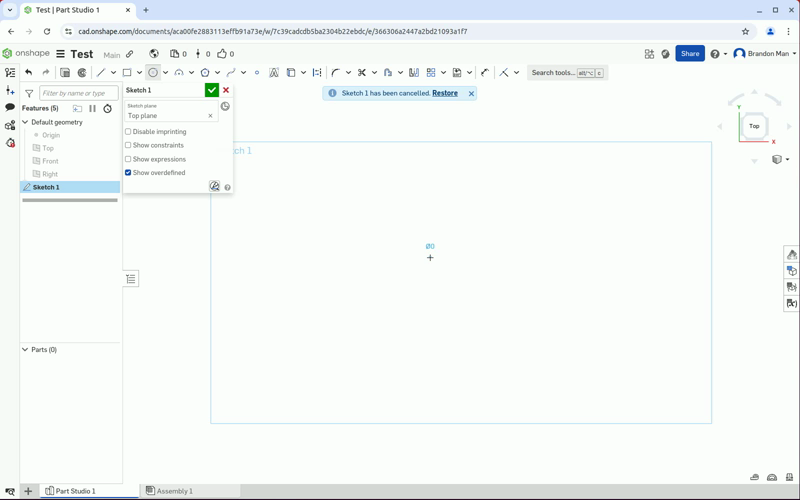
mouse_move(439, 257)
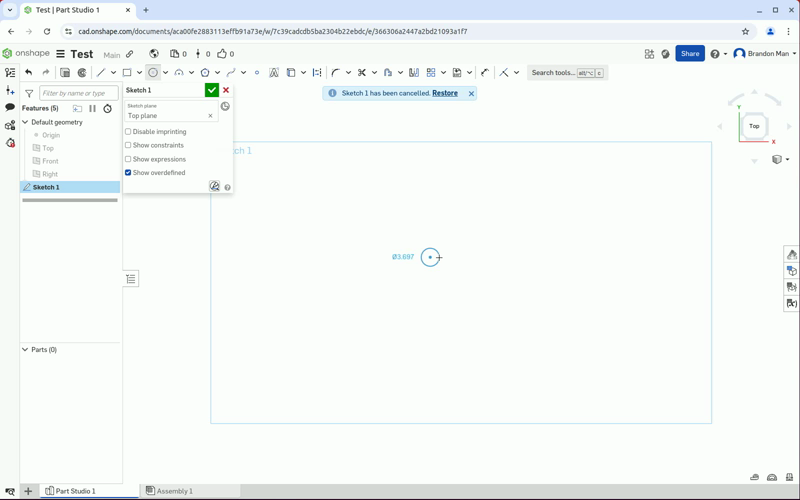
click(439, 257)
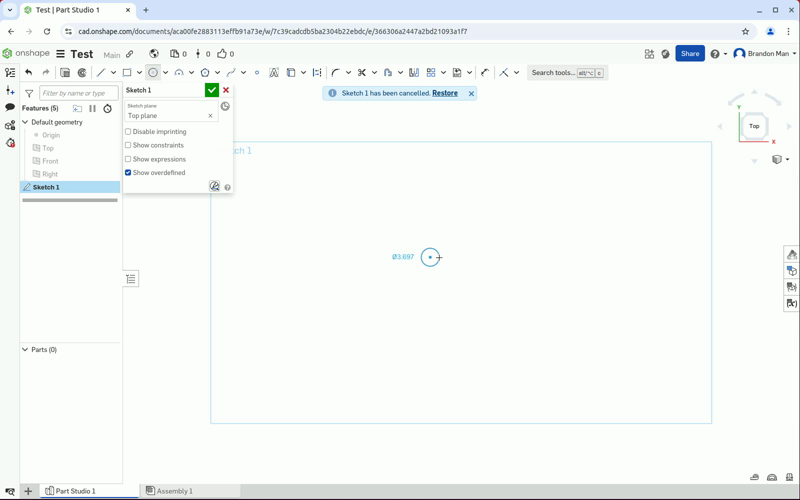
key(esc)
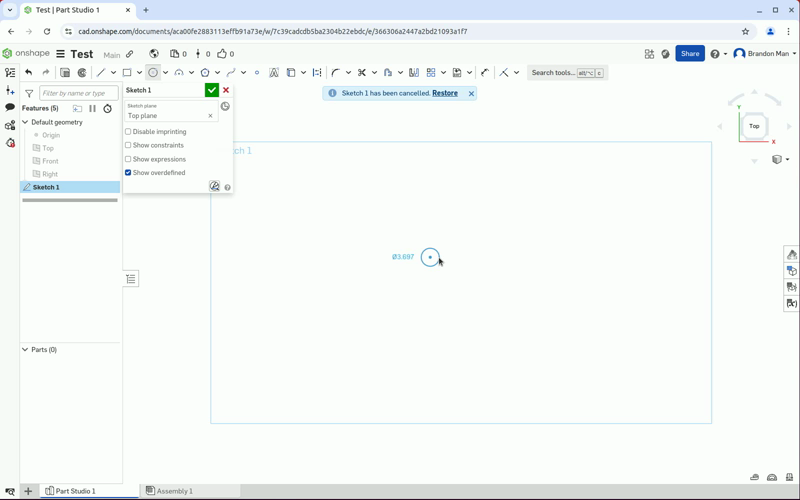
mouse_move(424, 250)
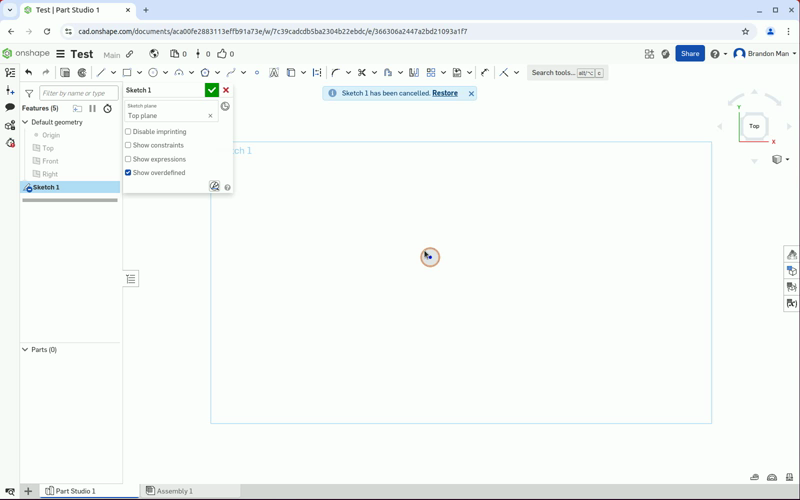
scroll(6)
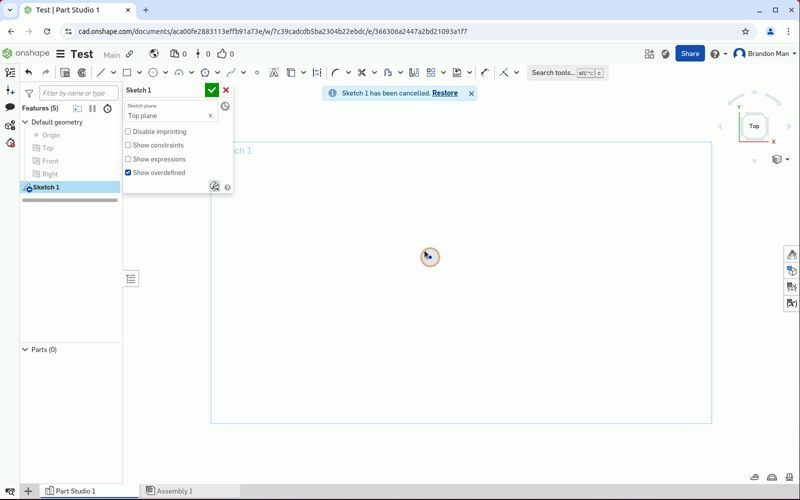
scroll(6)
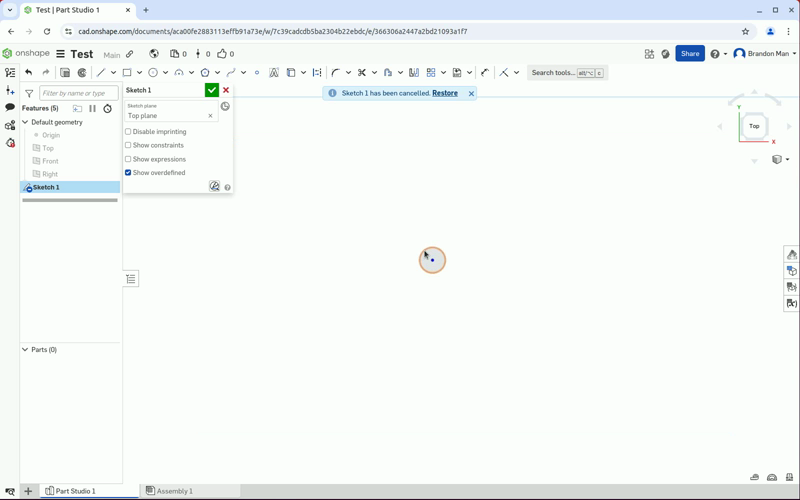
scroll(6)
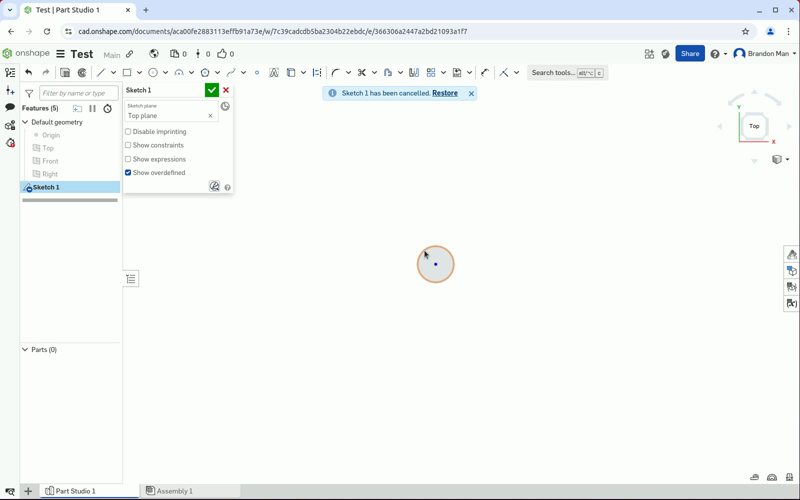
scroll(6)
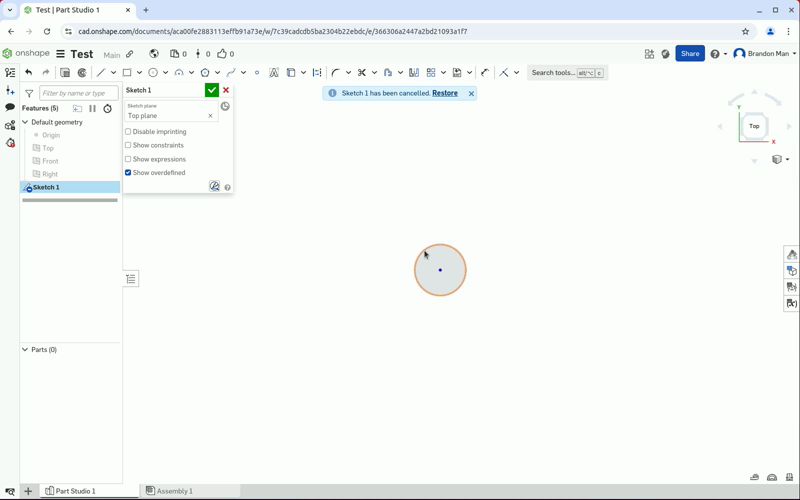
scroll(6)
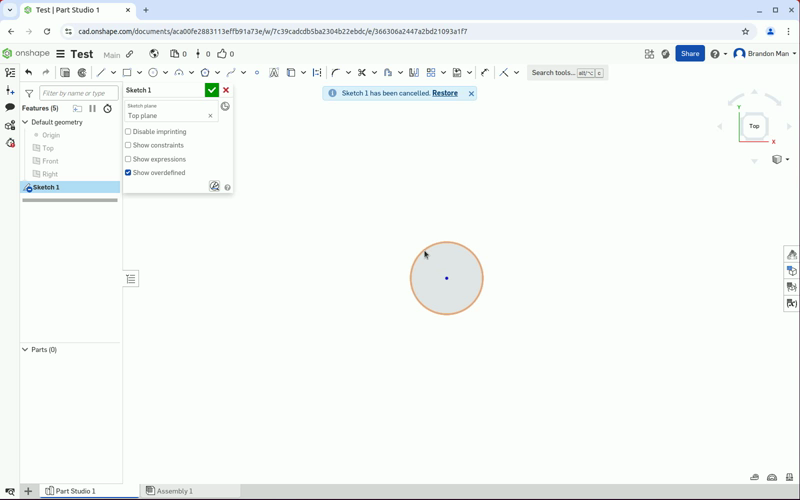
scroll(6)
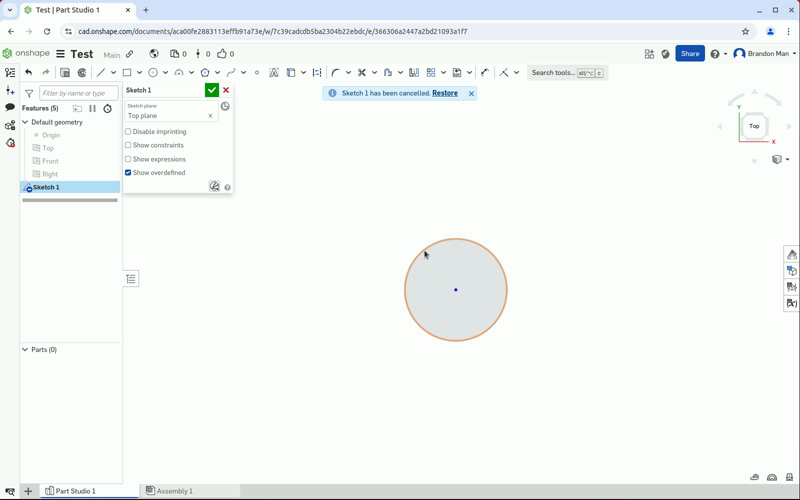
scroll(6)
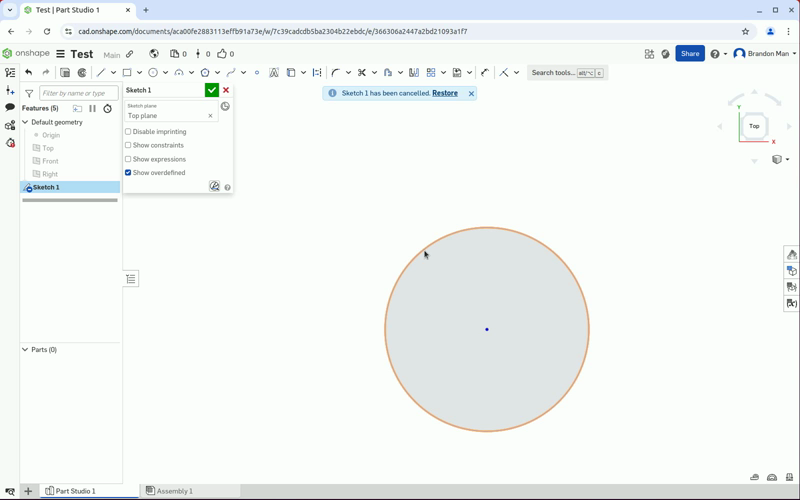
click(424, 250)
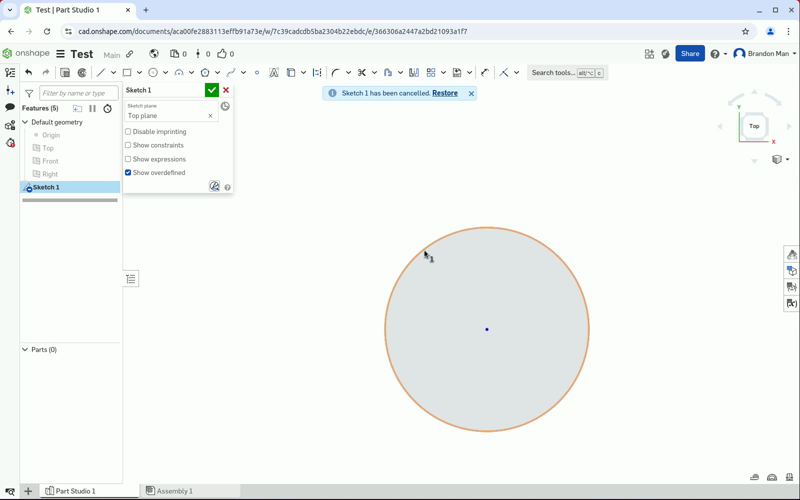
scroll(-6)
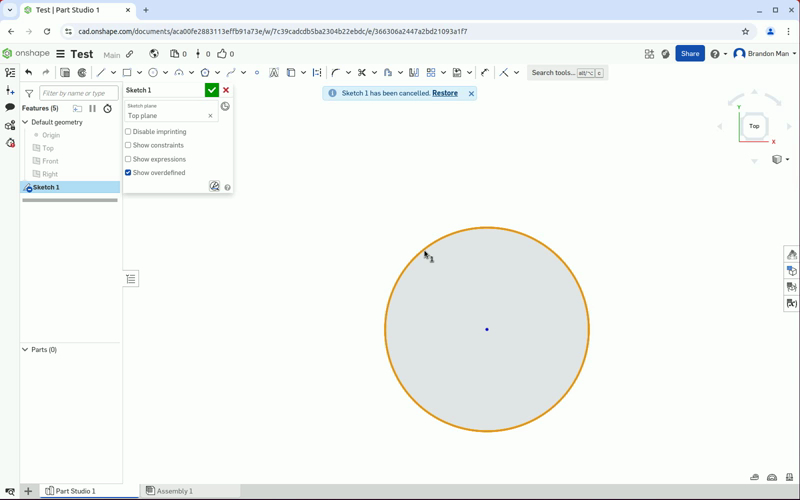
scroll(-6)
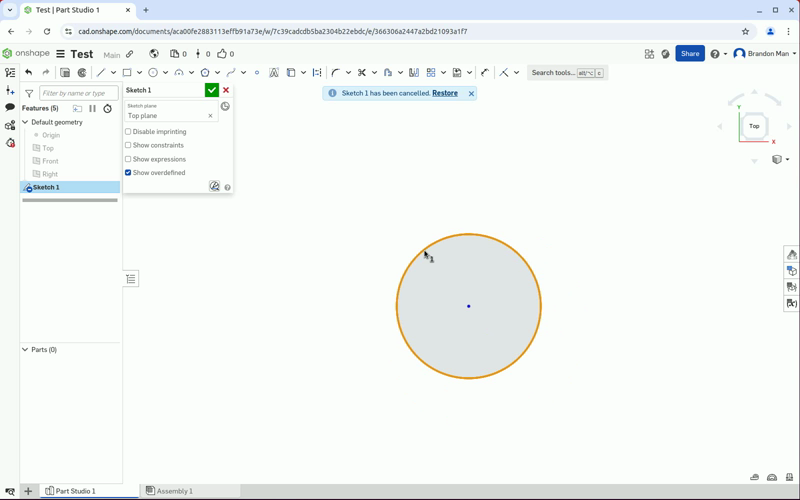
scroll(-6)
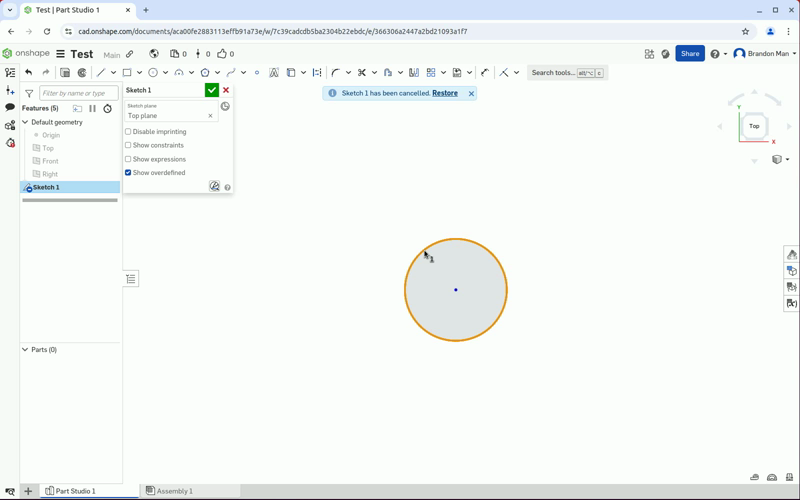
scroll(-6)
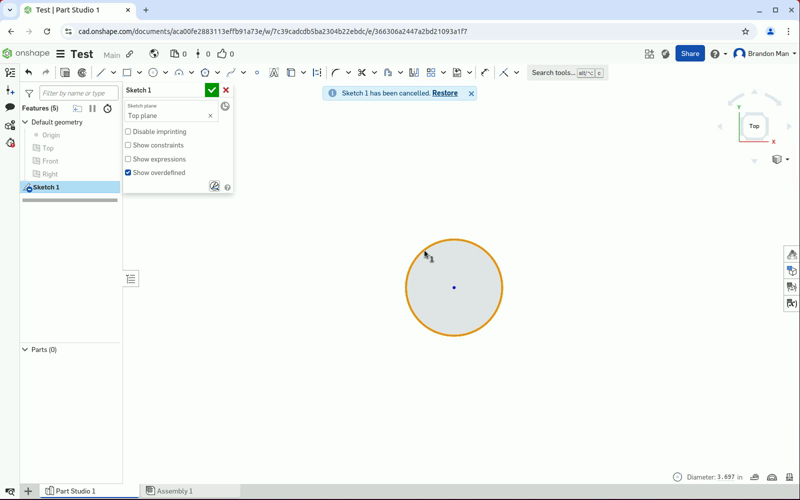
scroll(-6)
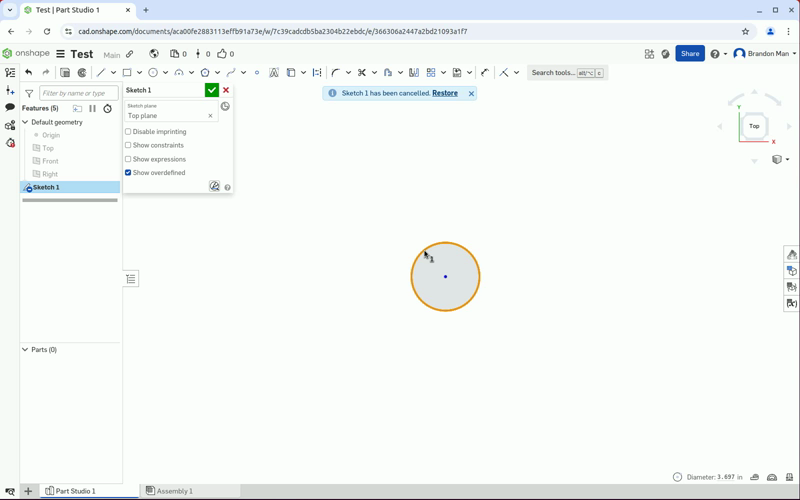
scroll(-6)
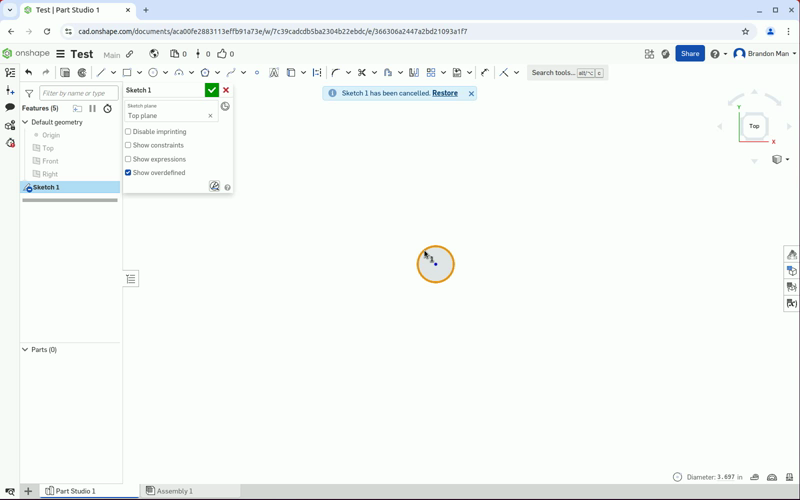
scroll(-6)
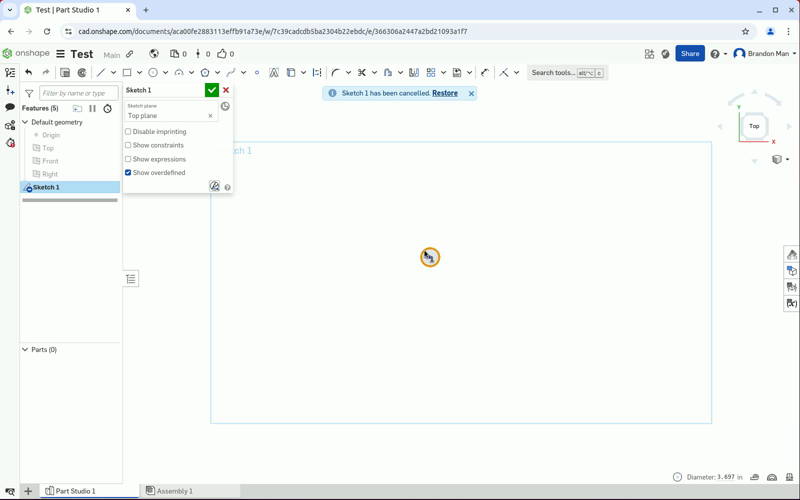
mouse_move(73, 352)
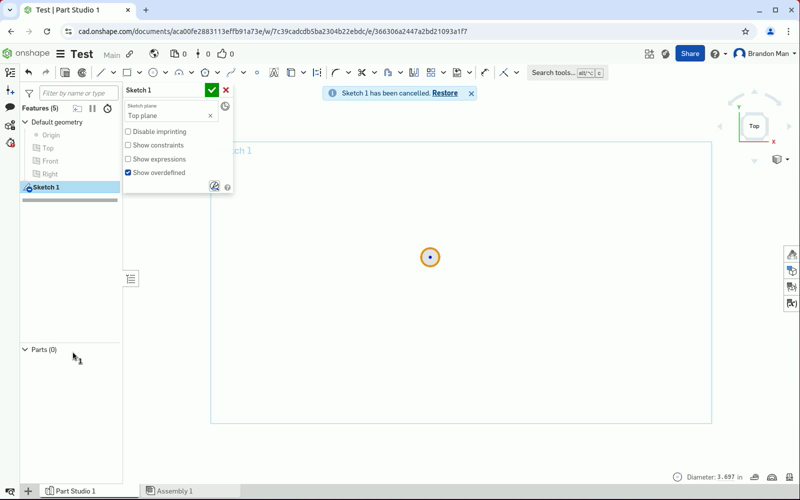
key(shift+y)
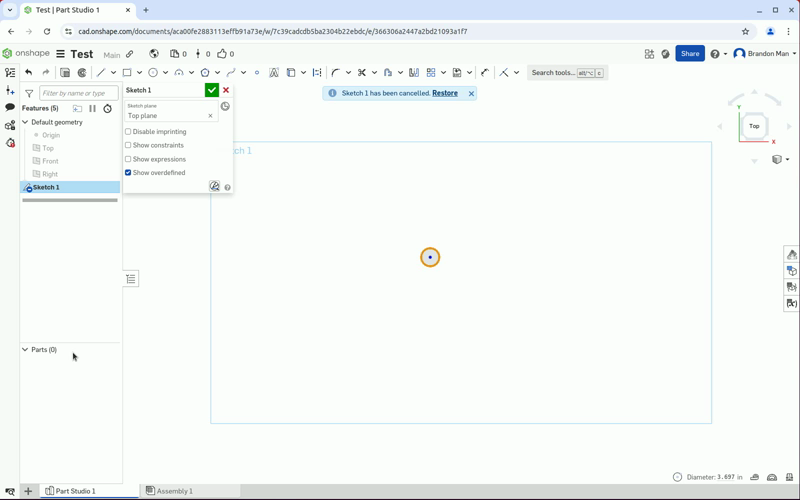
key(shift+e)
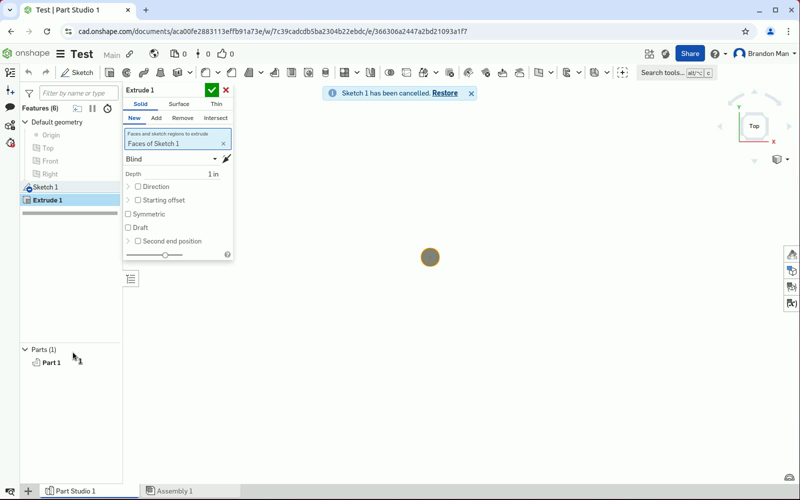
mouse_move(143, 106)
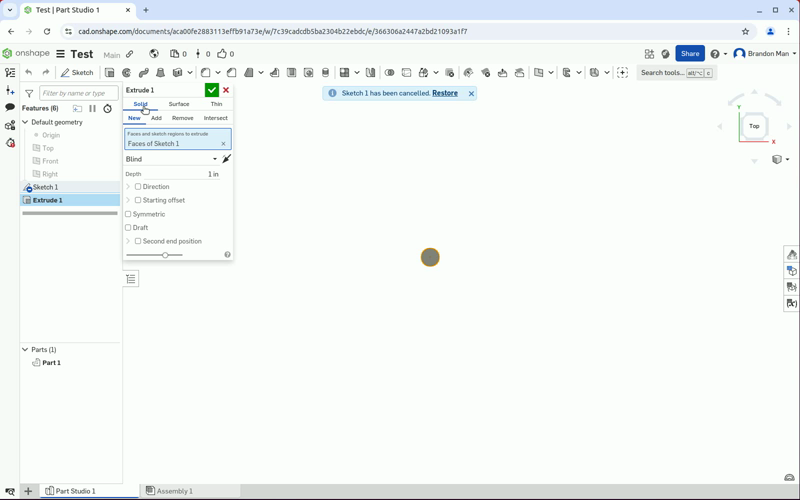
click(143, 106)
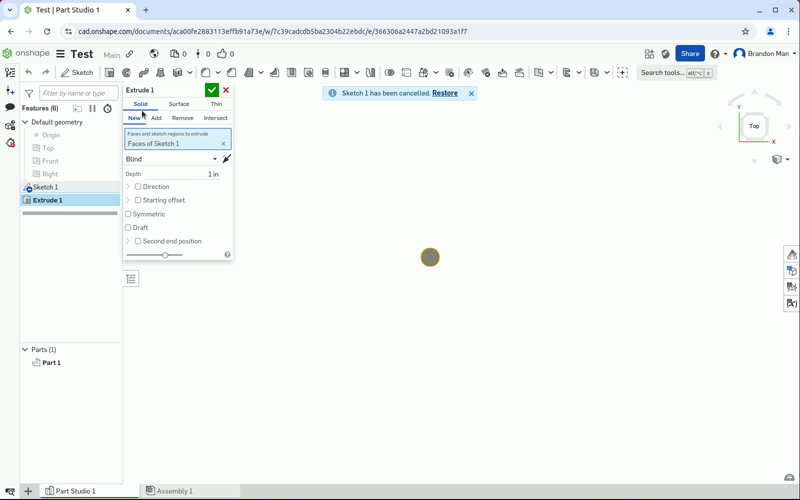
mouse_move(137, 120)
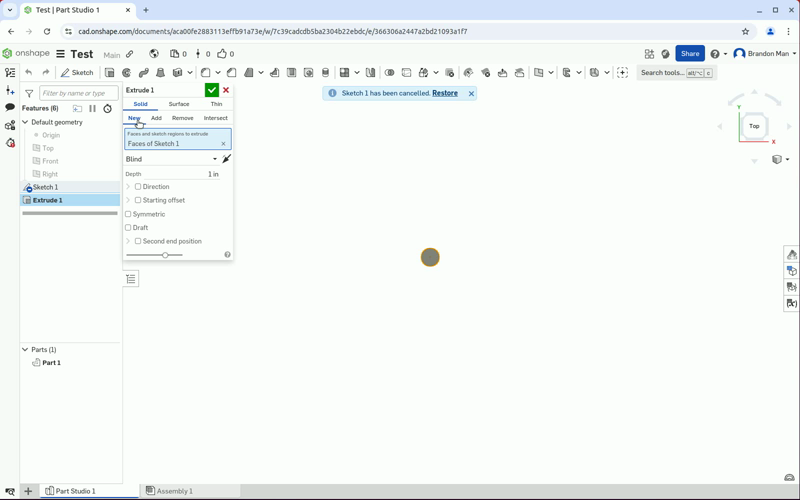
click(137, 120)
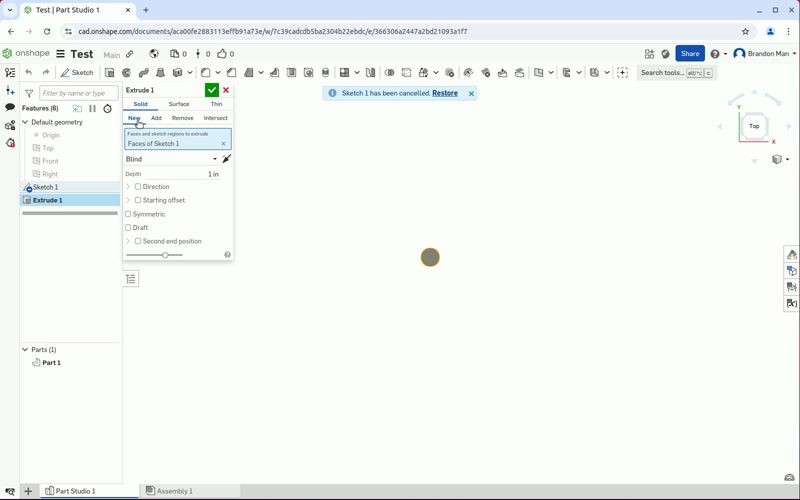
key(tab, 4)
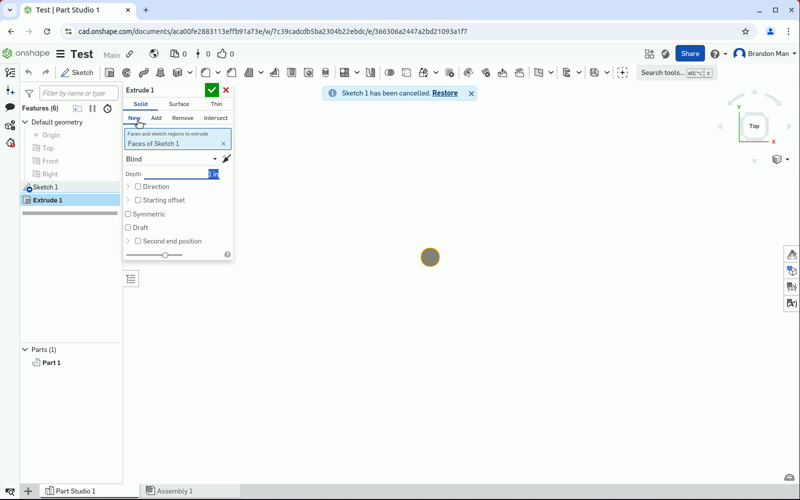
text(0.481)
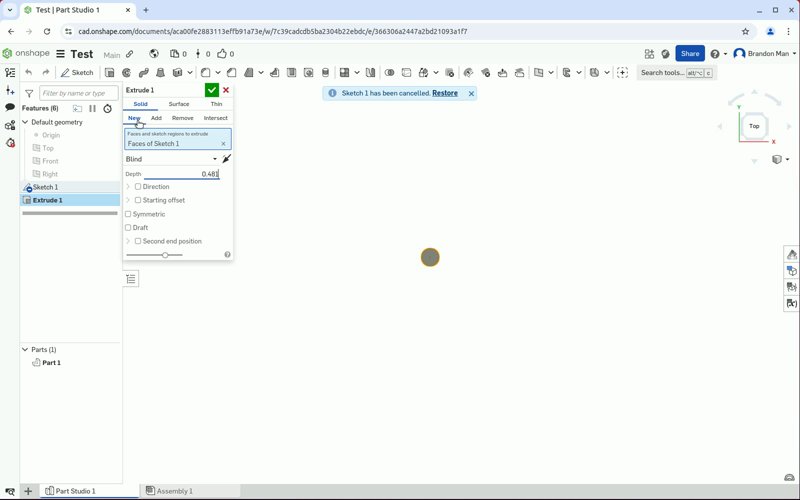
key(enter)
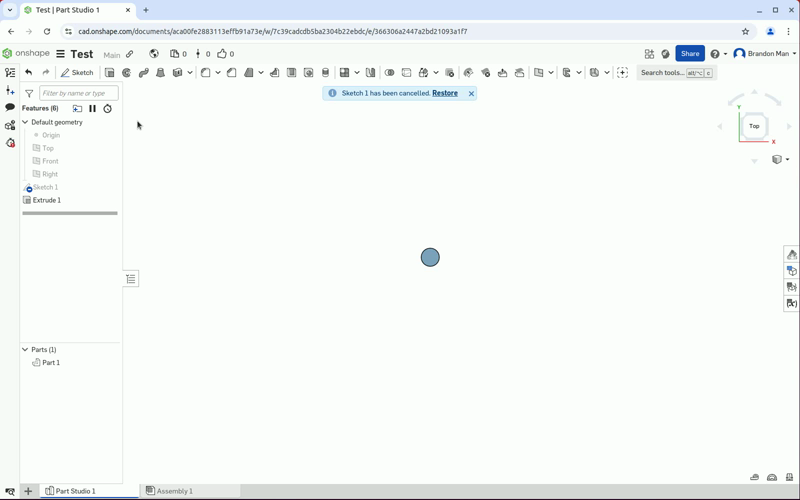
key(shift+h)
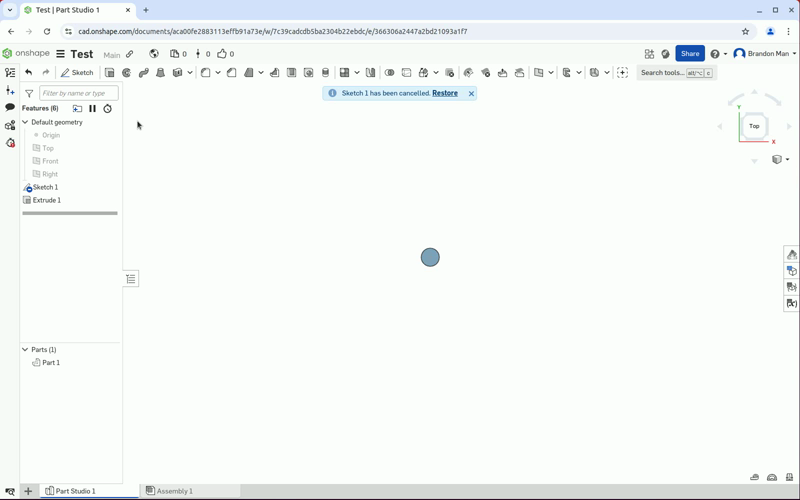
key(shift+h)
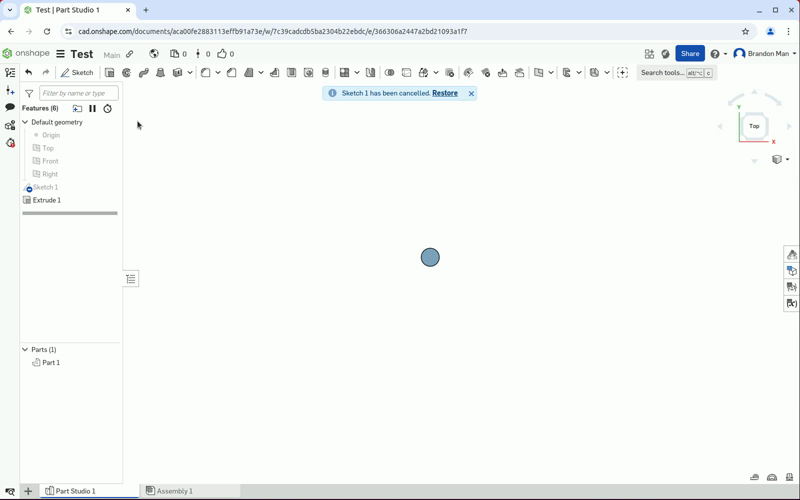
mouse_move(73, 189)
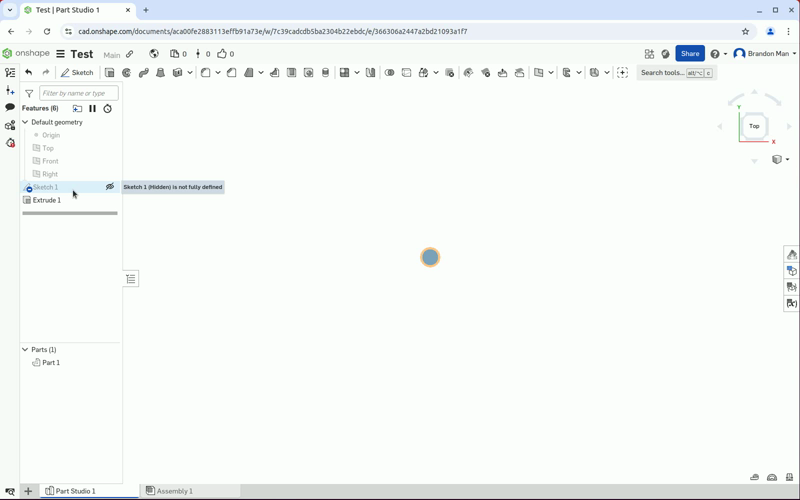
click(73, 189)
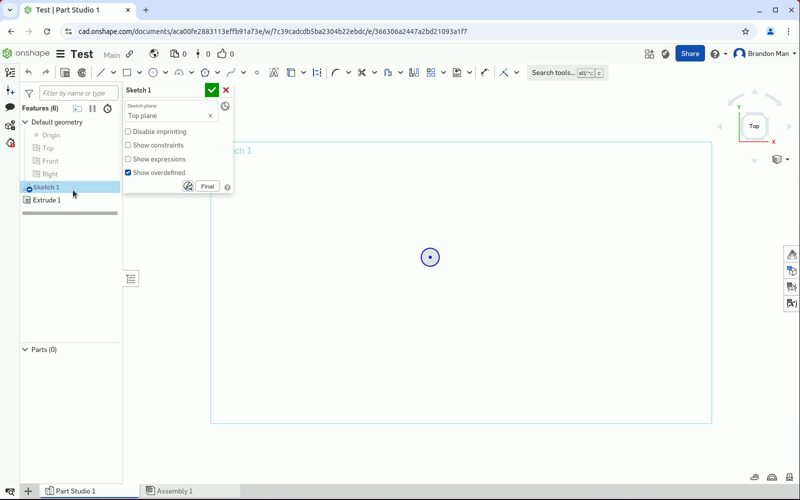
mouse_move(229, 92)
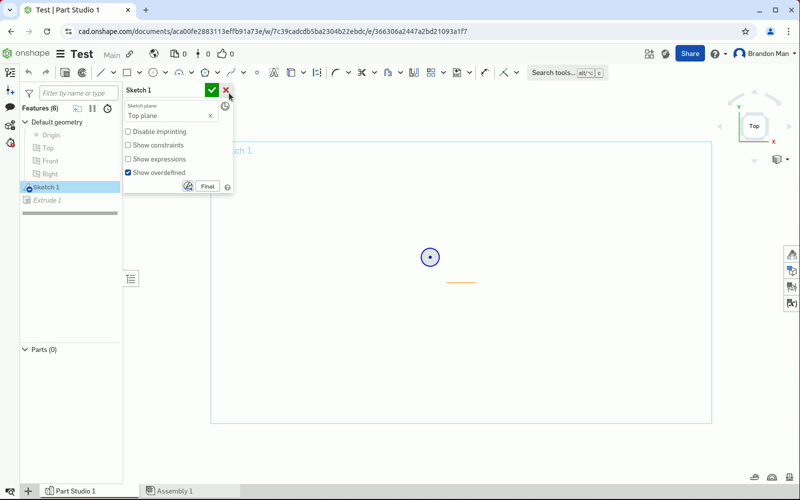
click(229, 92)
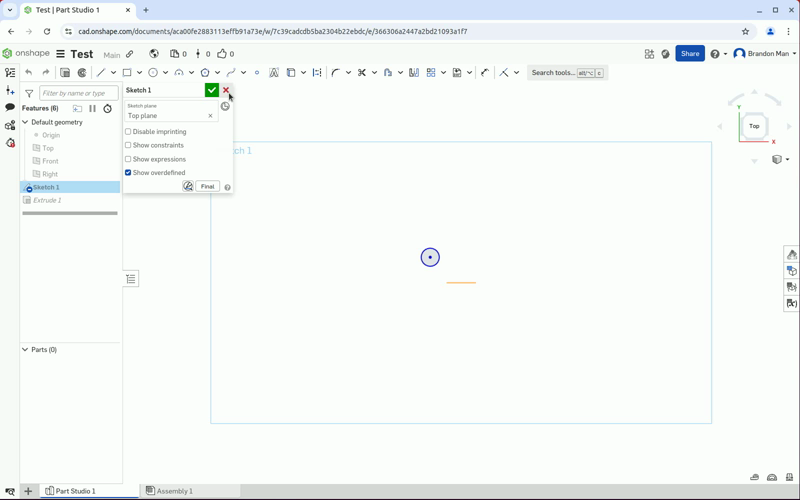
key(shift+s)
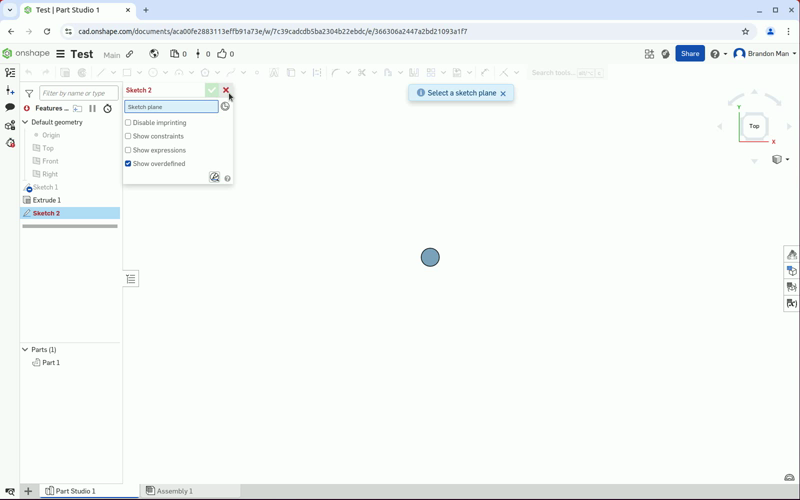
mouse_move(73, 150)
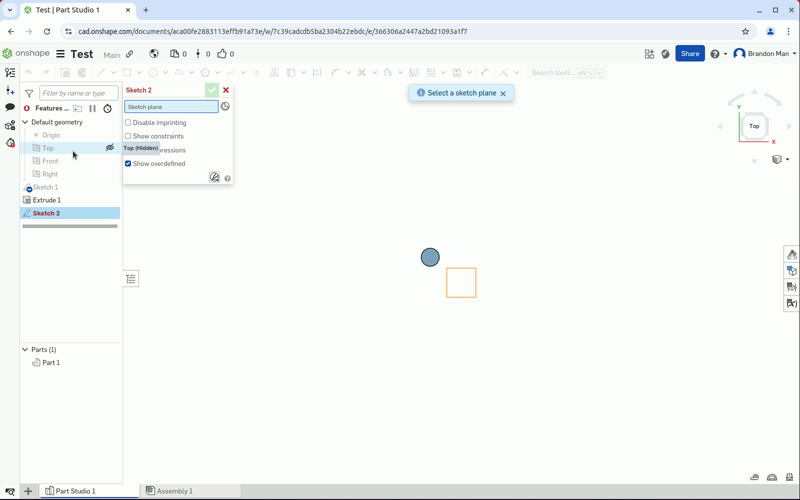
click(73, 150)
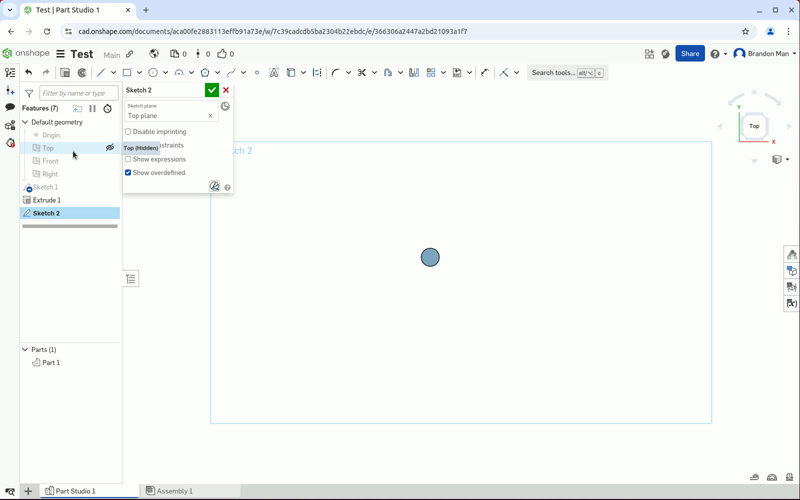
mouse_move(73, 352)
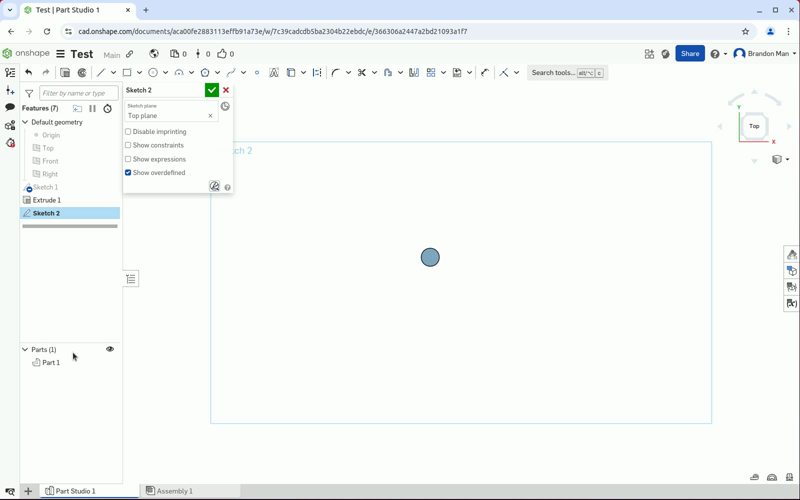
key(y)
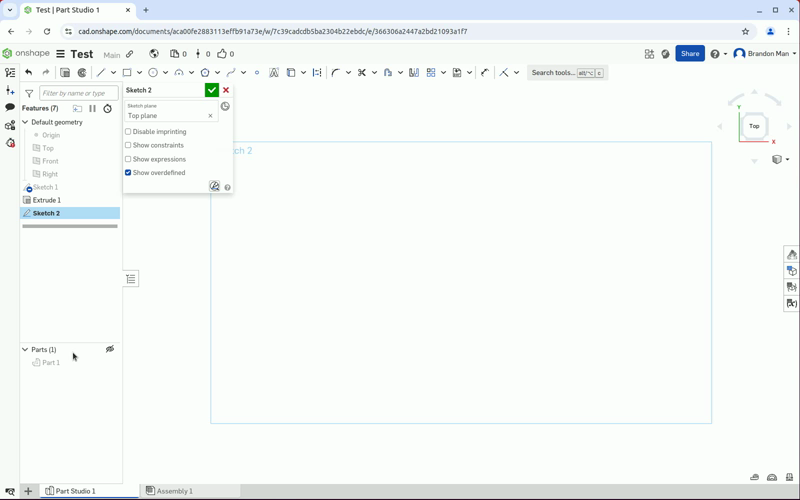
key(c)
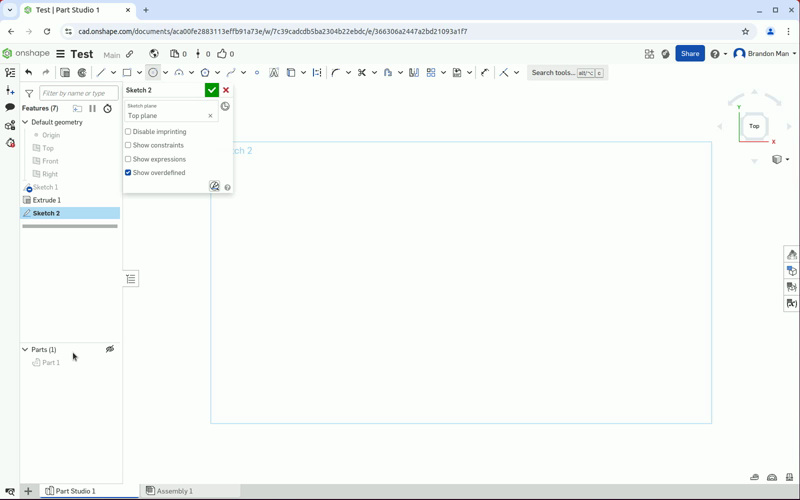
key_down(shift)
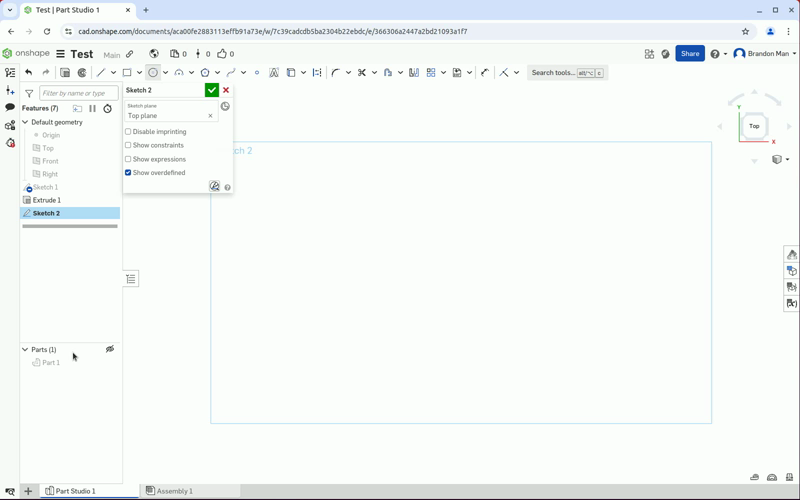
mouse_move(430, 257)
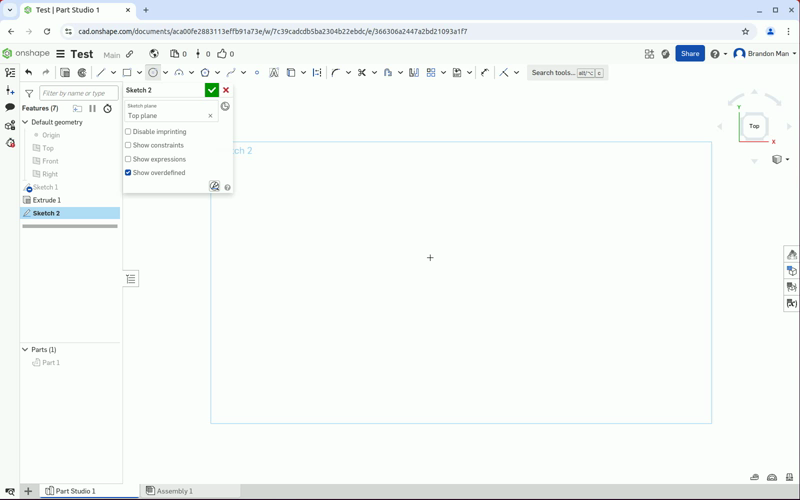
click(430, 257)
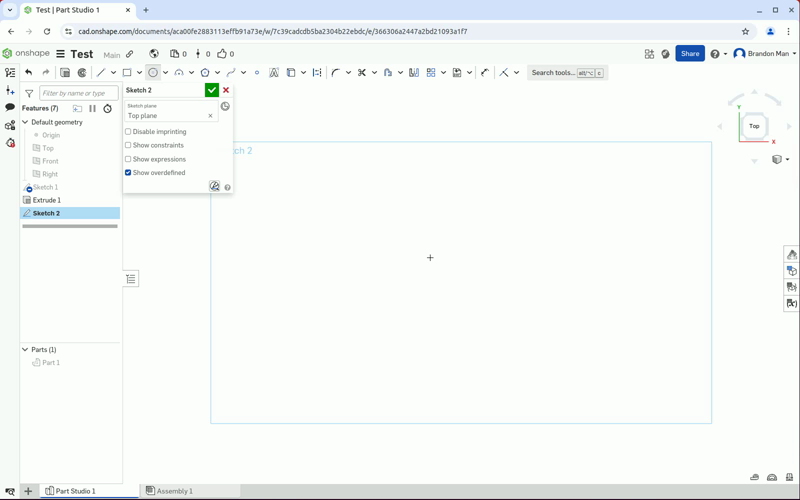
key_up(shift)
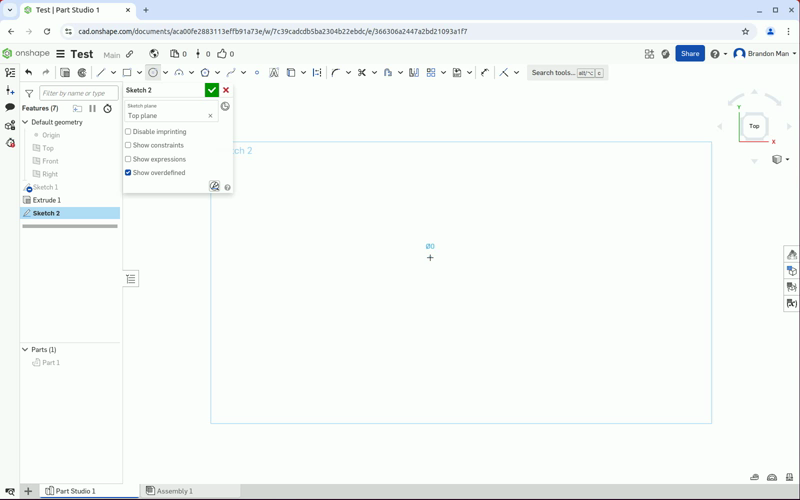
mouse_move(434, 257)
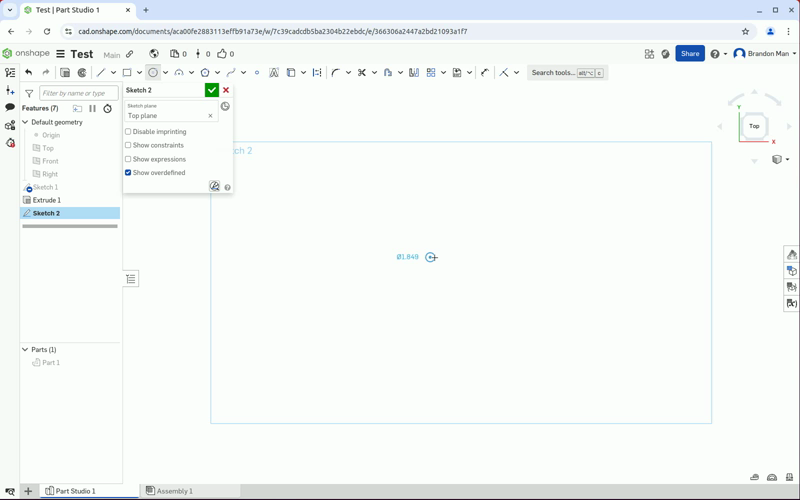
click(434, 257)
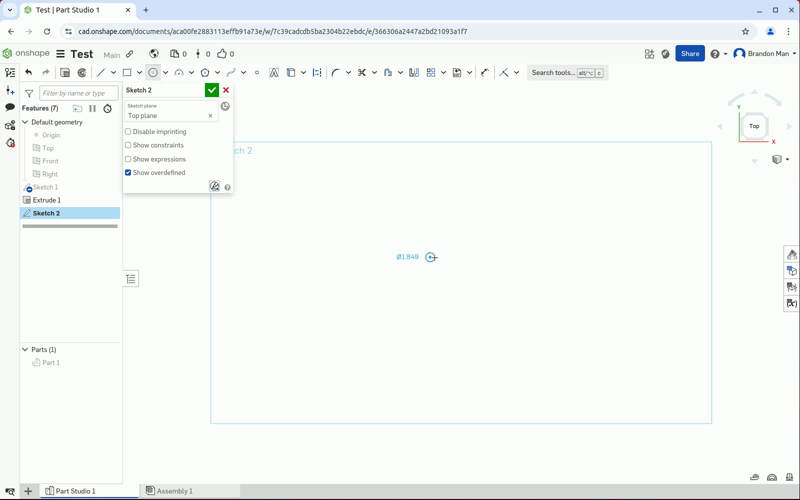
key(esc)
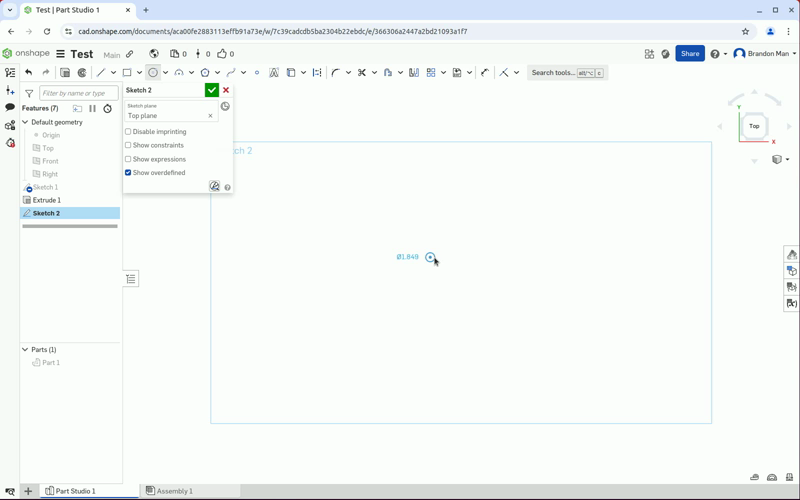
key(c)
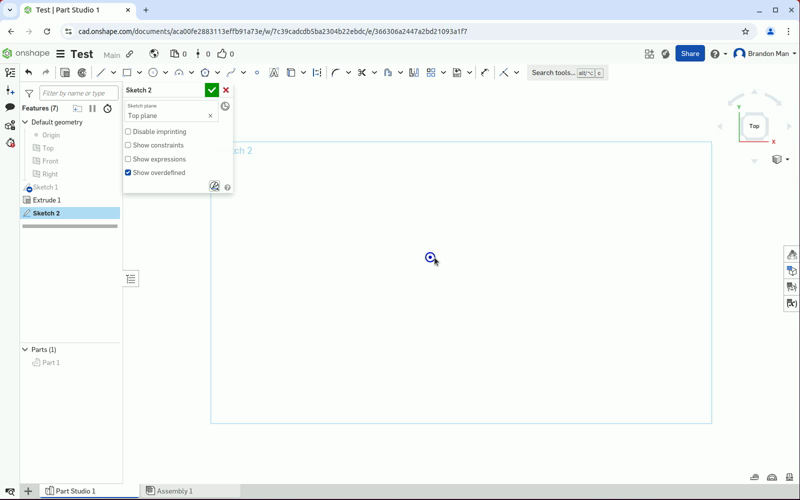
key_down(shift)
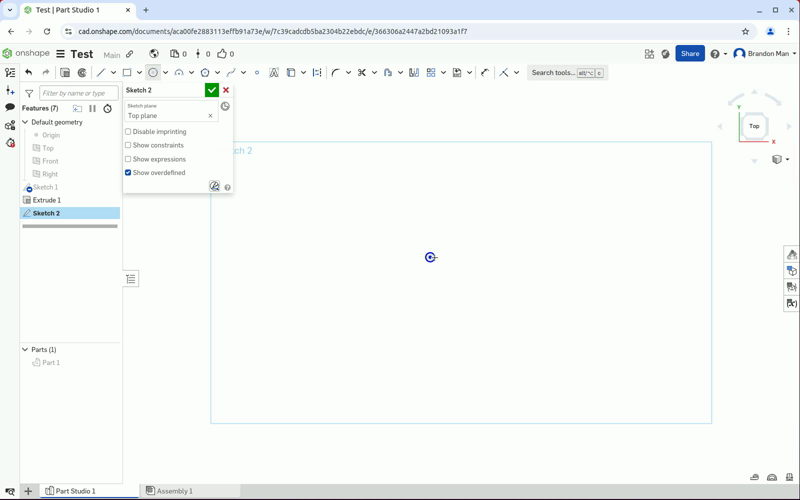
mouse_move(430, 257)
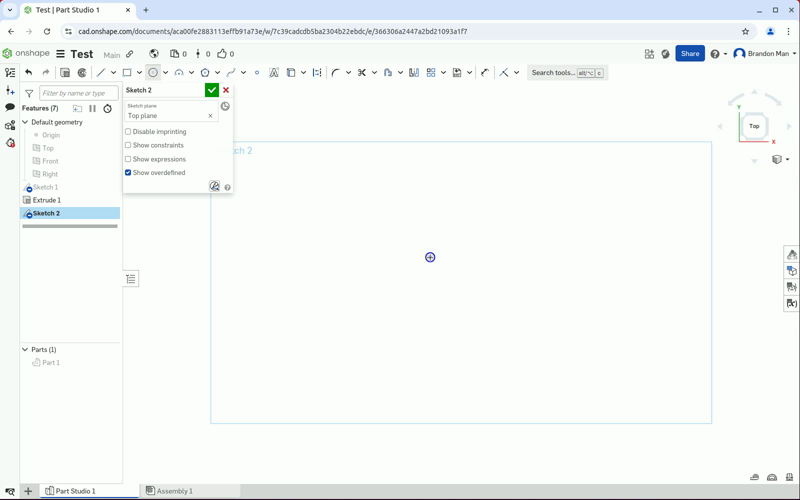
click(430, 257)
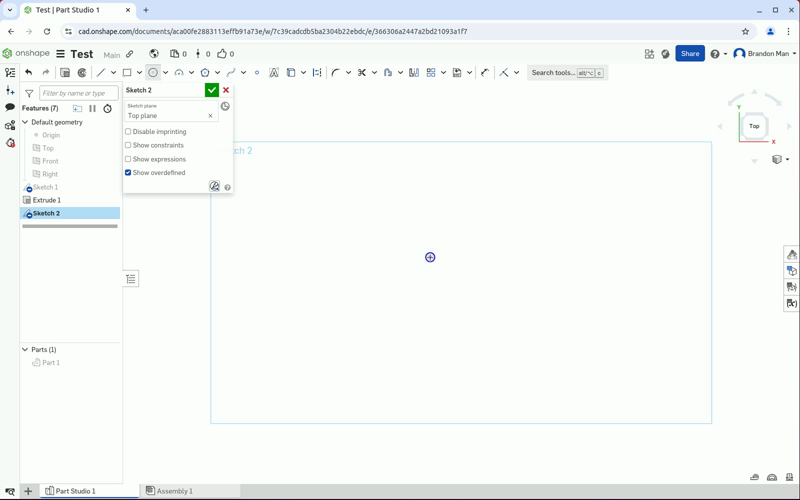
key_up(shift)
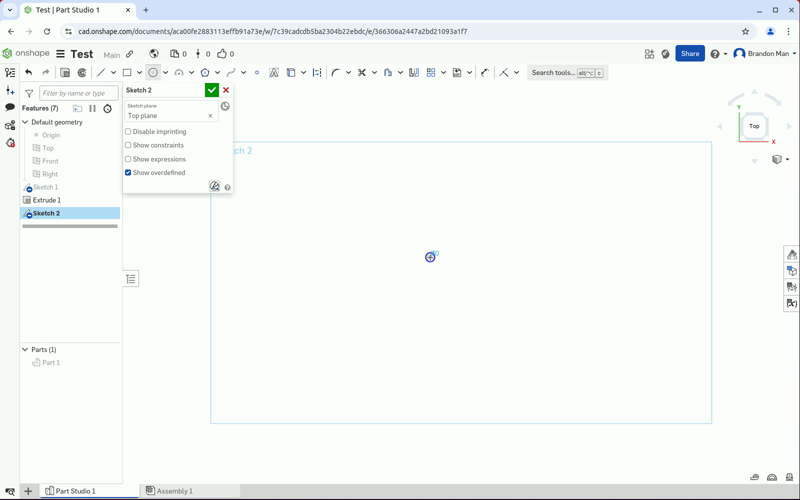
mouse_move(432, 257)
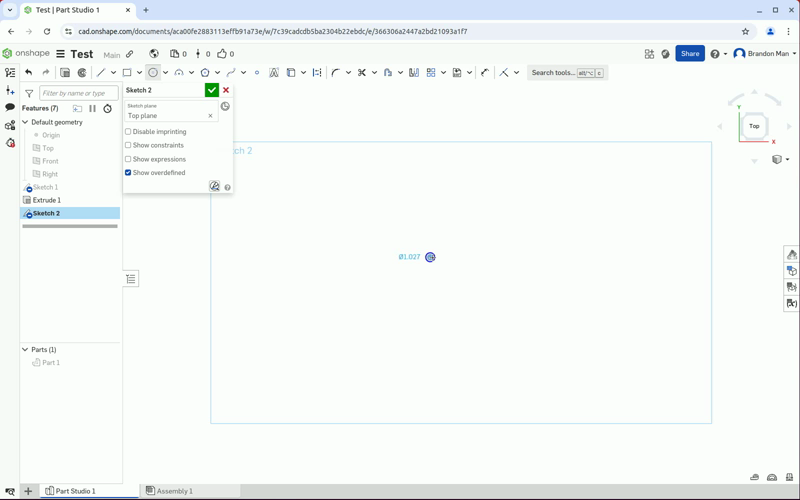
scroll(6)
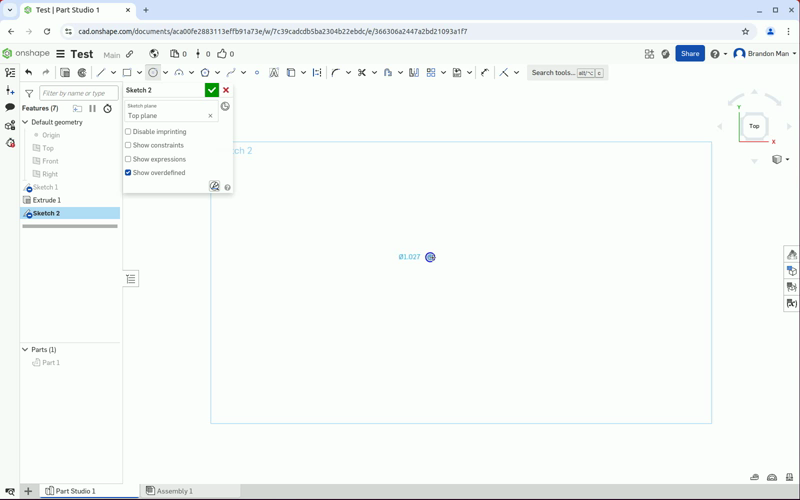
scroll(6)
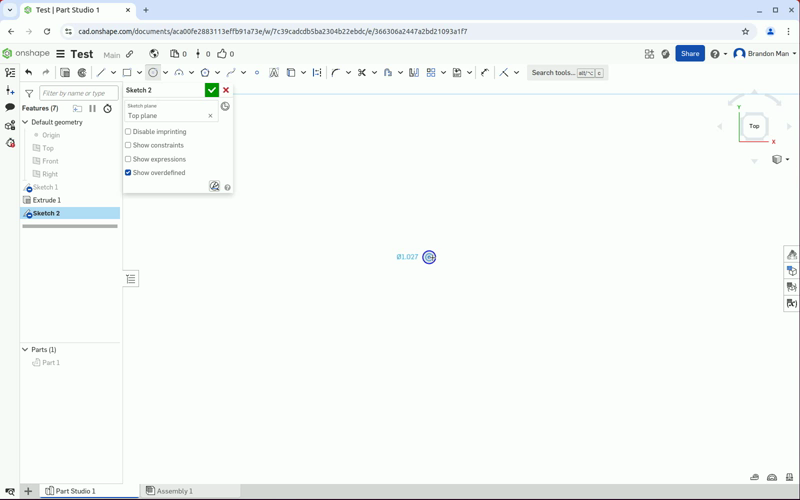
scroll(6)
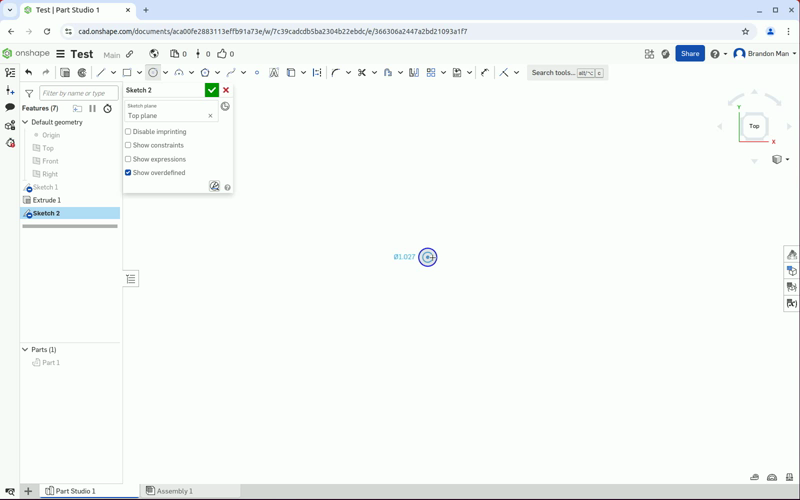
scroll(6)
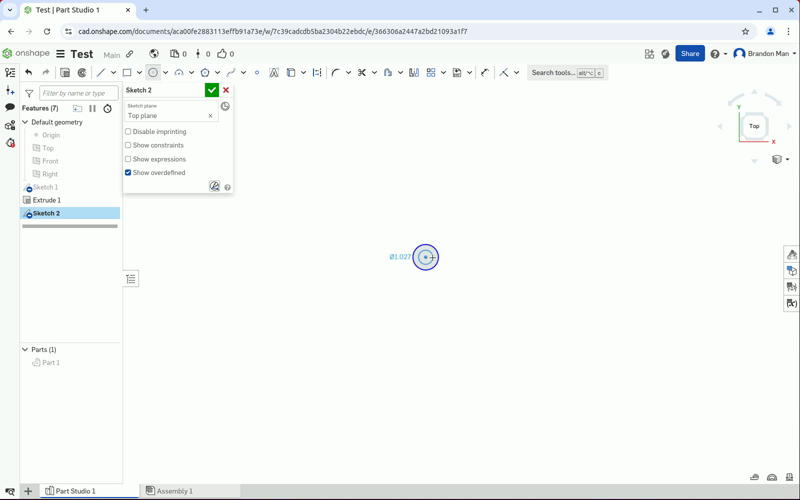
scroll(6)
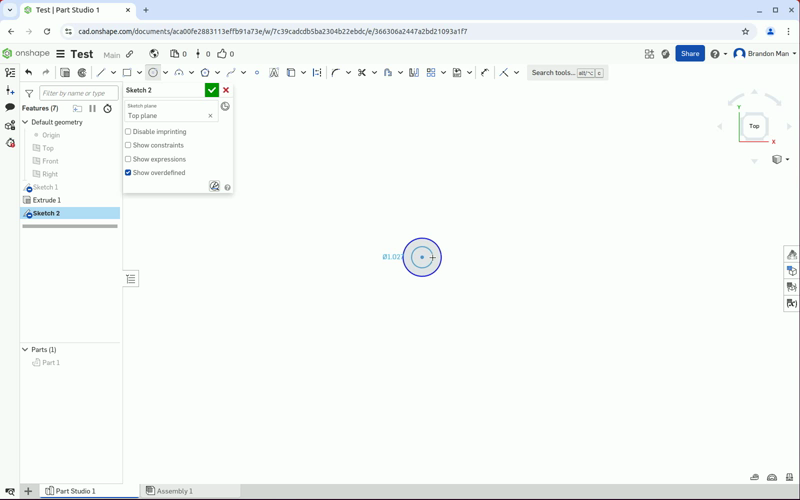
scroll(6)
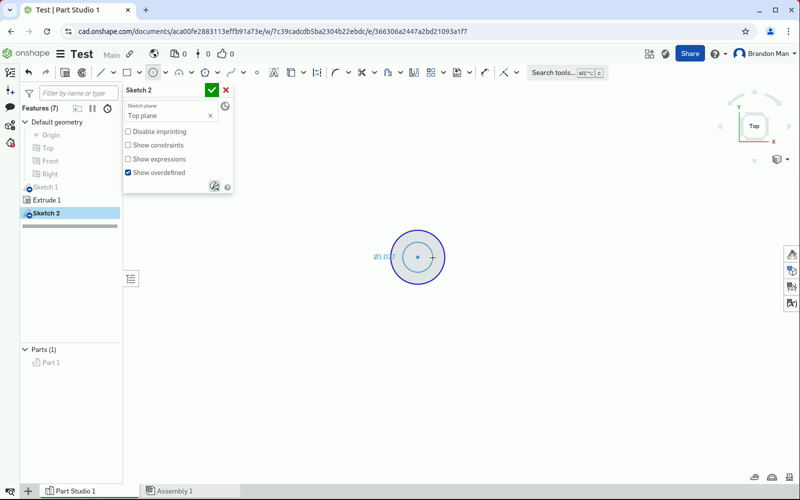
scroll(6)
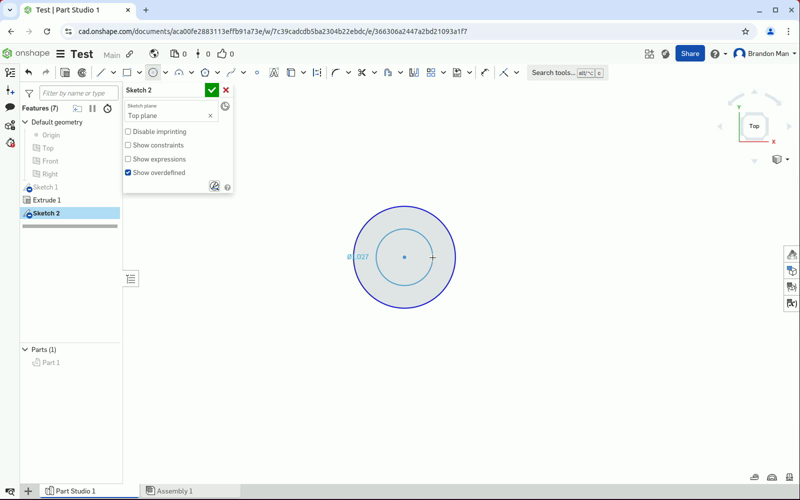
click(432, 257)
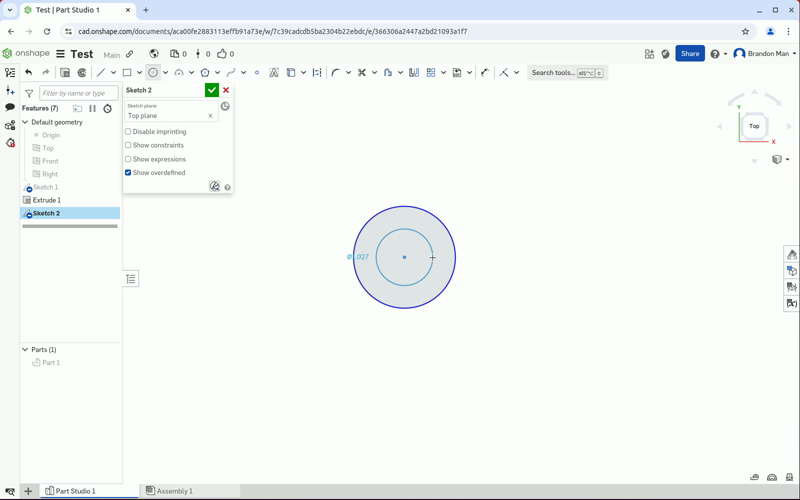
scroll(-6)
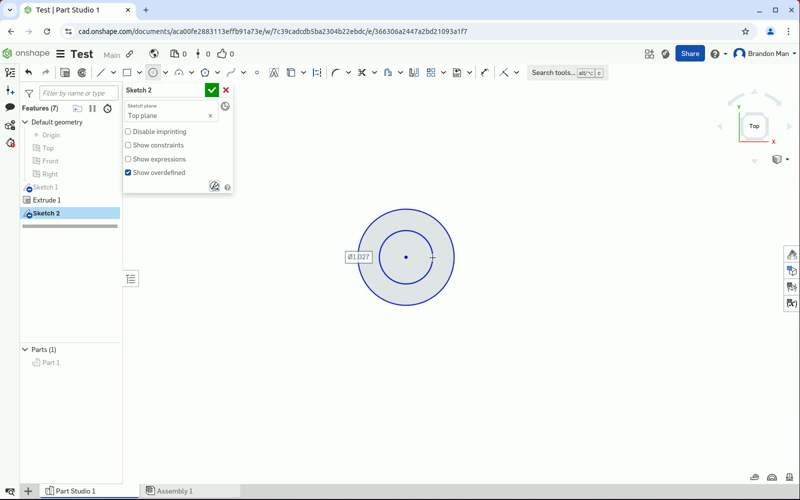
scroll(-6)
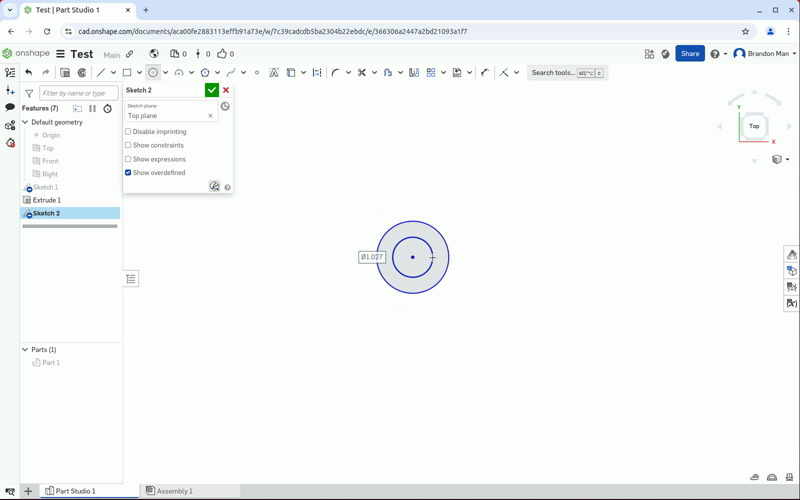
scroll(-6)
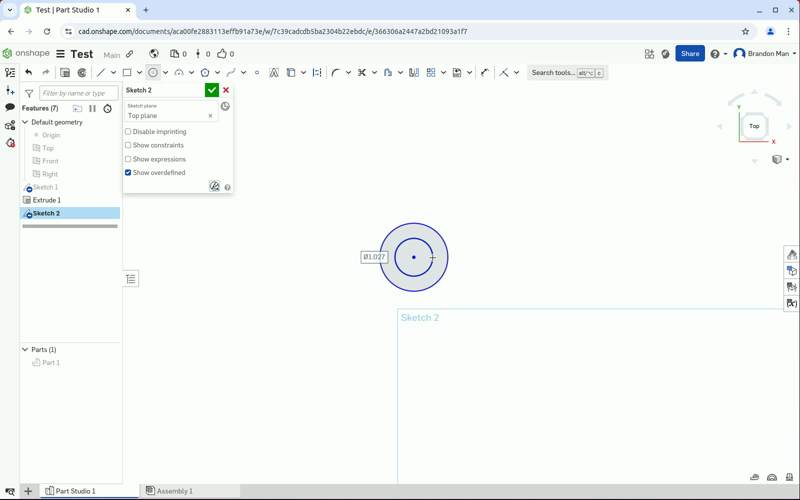
scroll(-6)
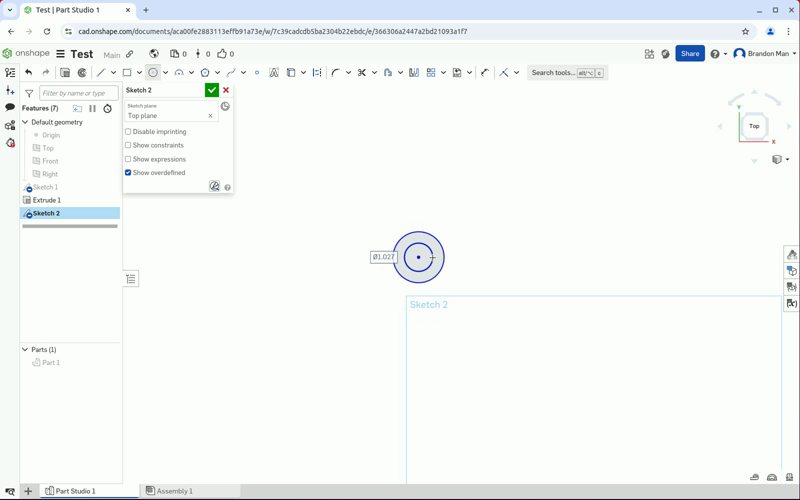
scroll(-6)
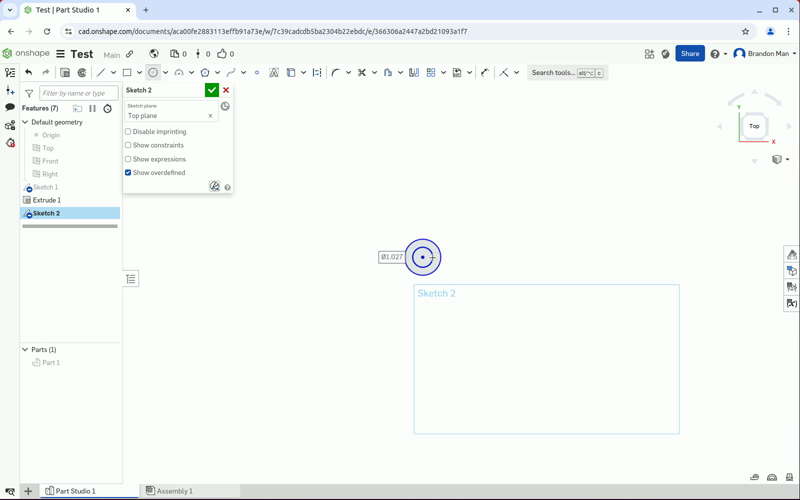
scroll(-6)
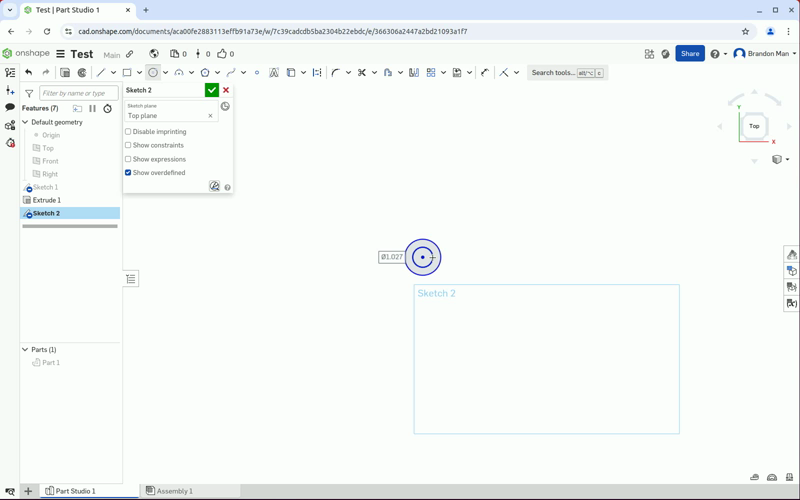
scroll(-6)
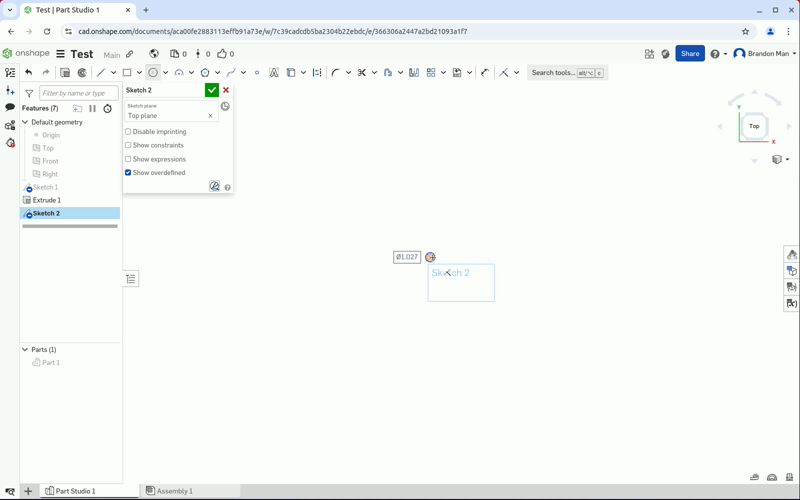
key(esc)
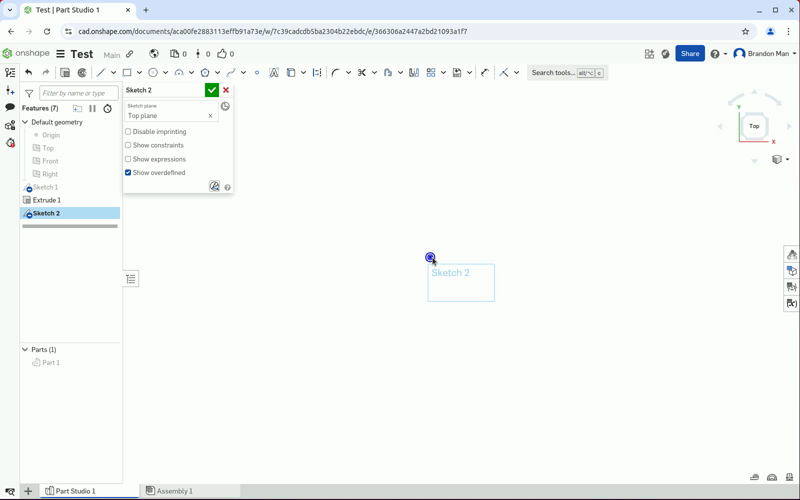
mouse_move(433, 256)
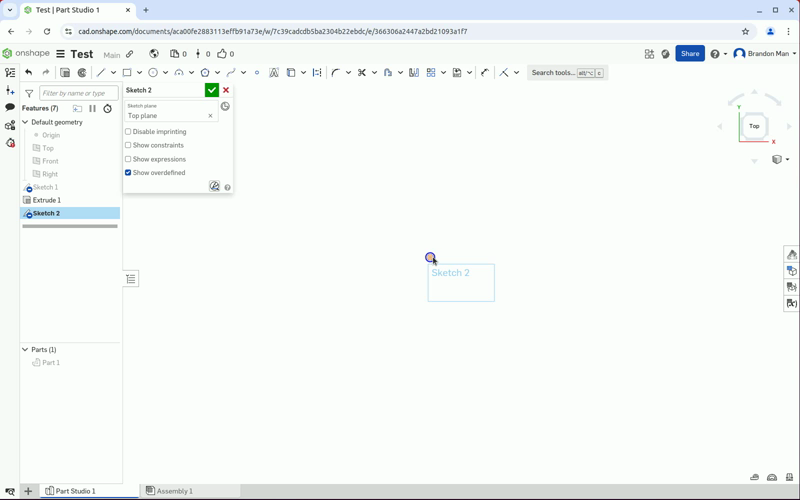
scroll(6)
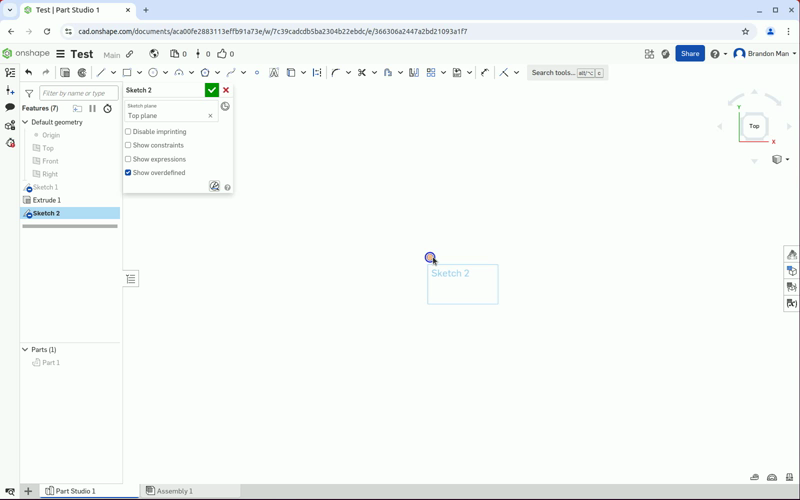
scroll(6)
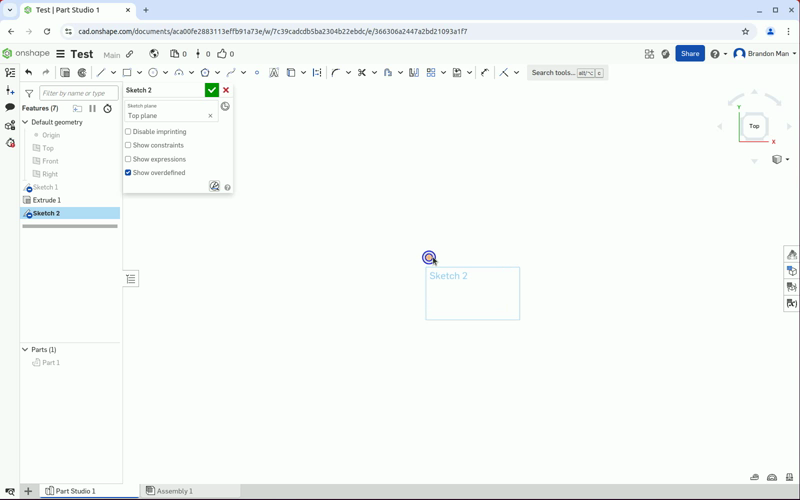
scroll(6)
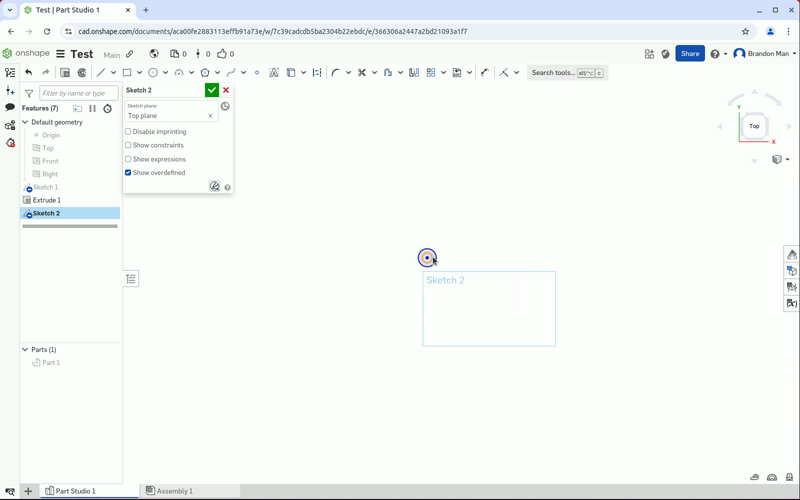
scroll(6)
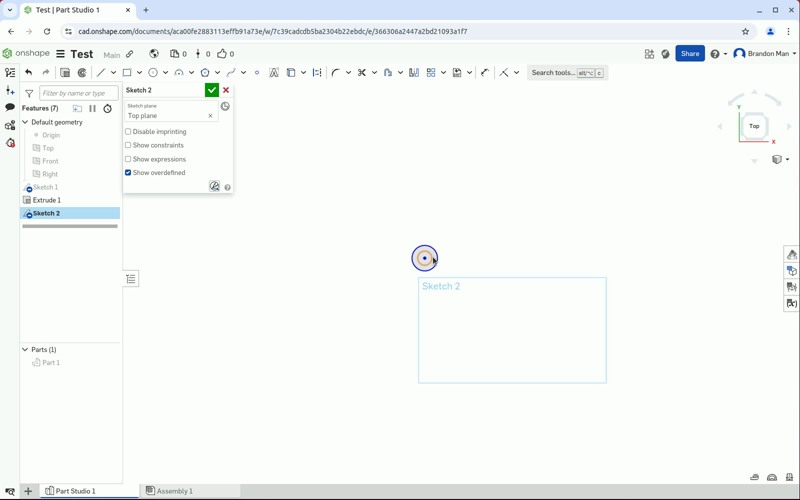
scroll(6)
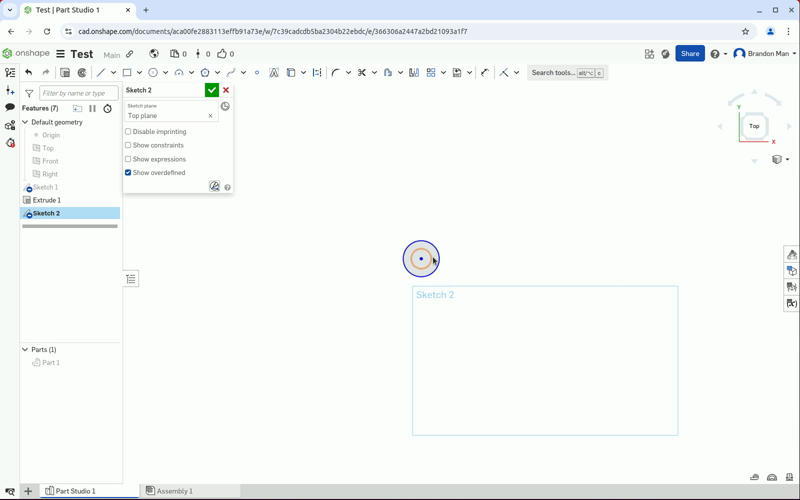
scroll(6)
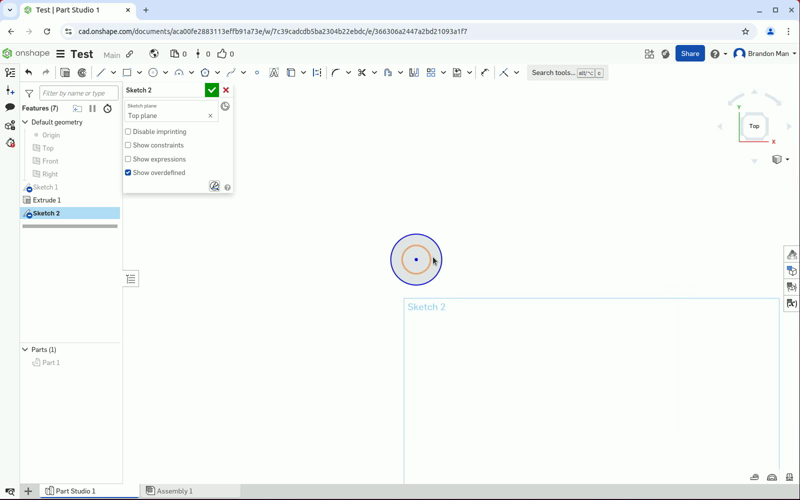
scroll(6)
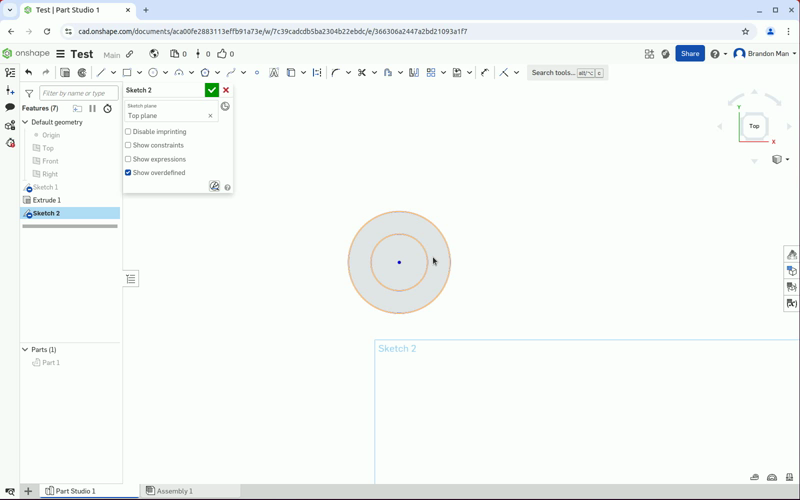
click(433, 256)
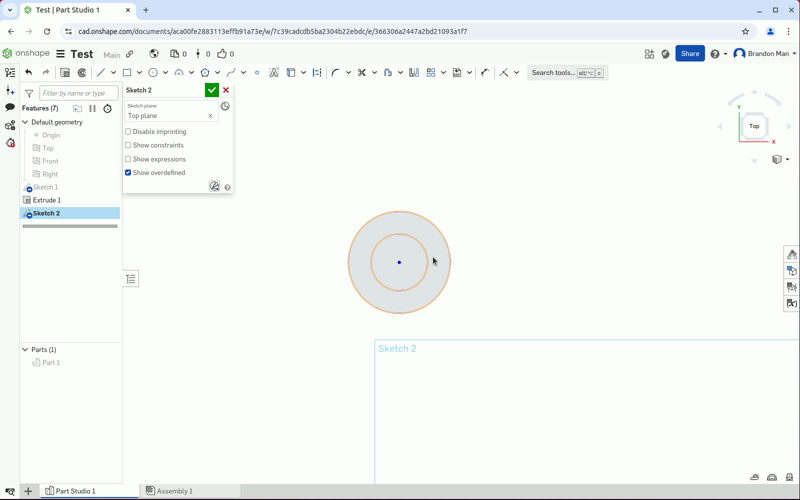
scroll(-6)
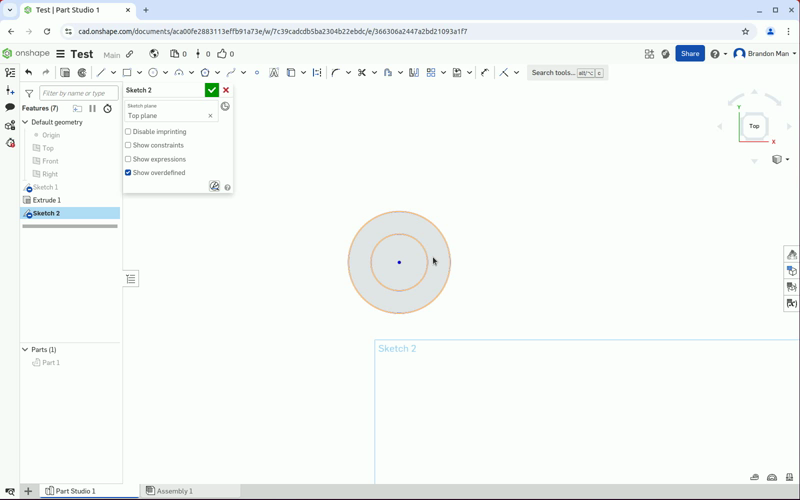
scroll(-6)
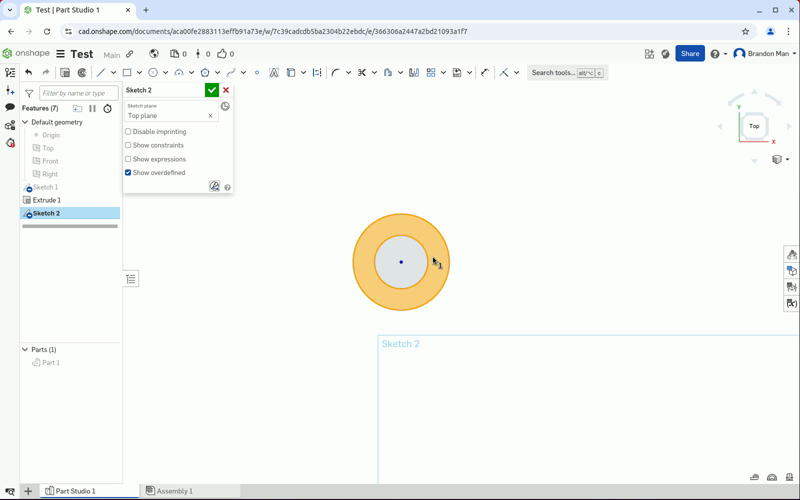
scroll(-6)
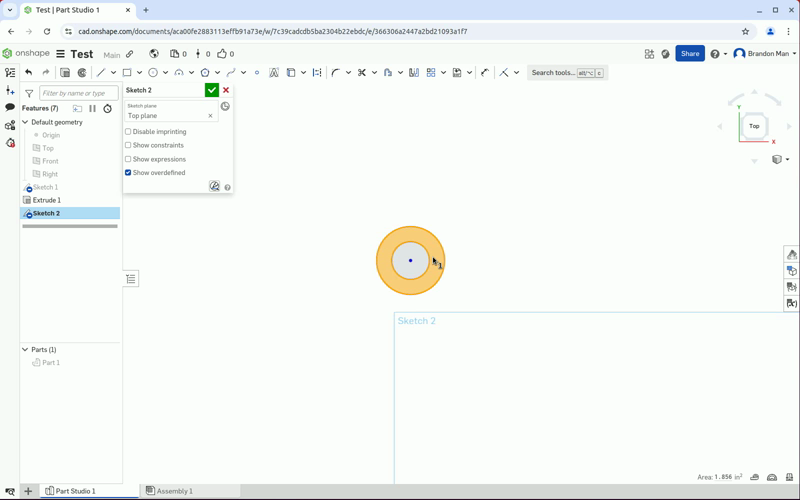
scroll(-6)
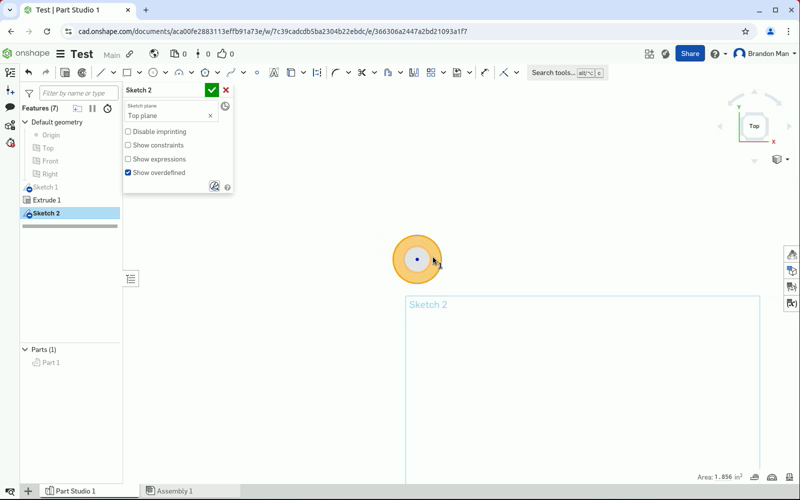
scroll(-6)
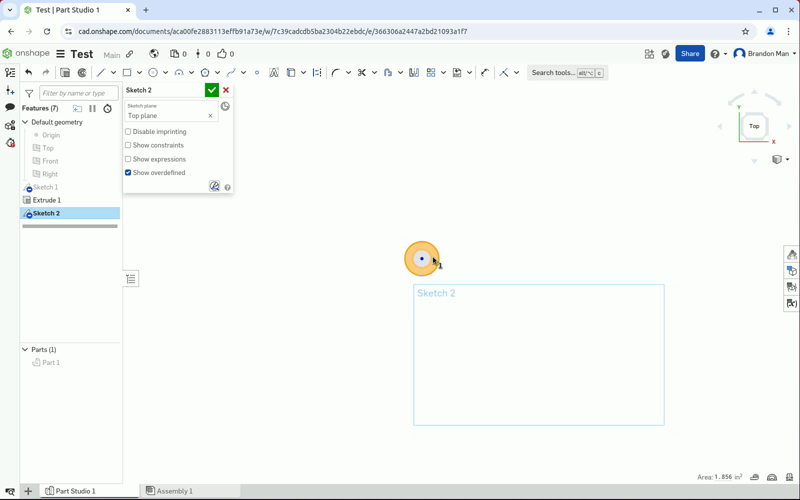
scroll(-6)
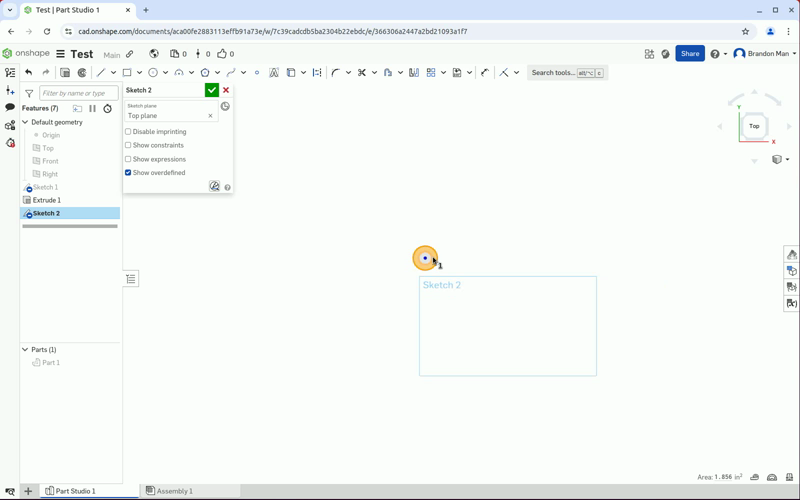
scroll(-6)
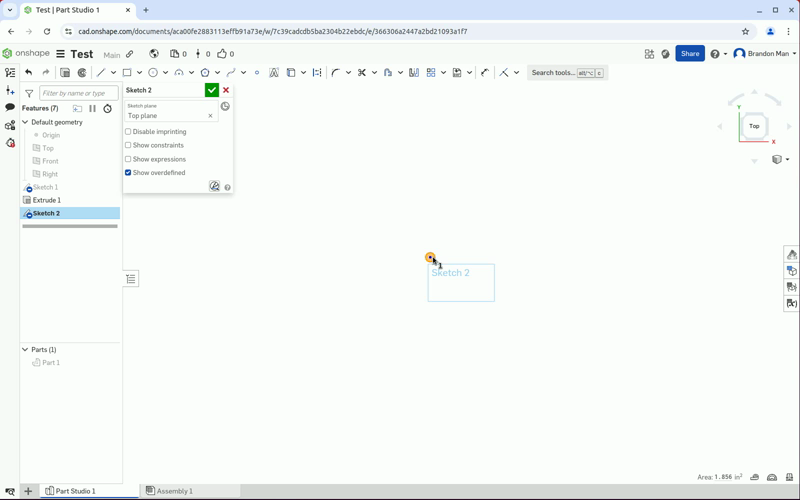
mouse_move(73, 352)
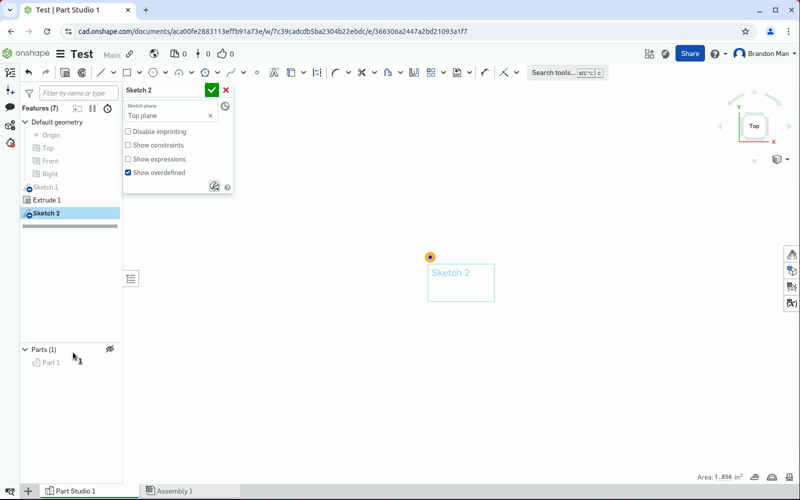
key(shift+y)
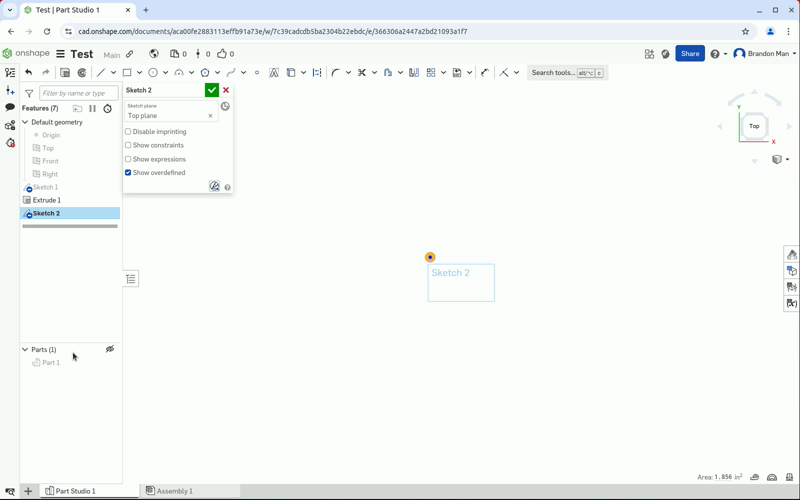
key(shift+e)
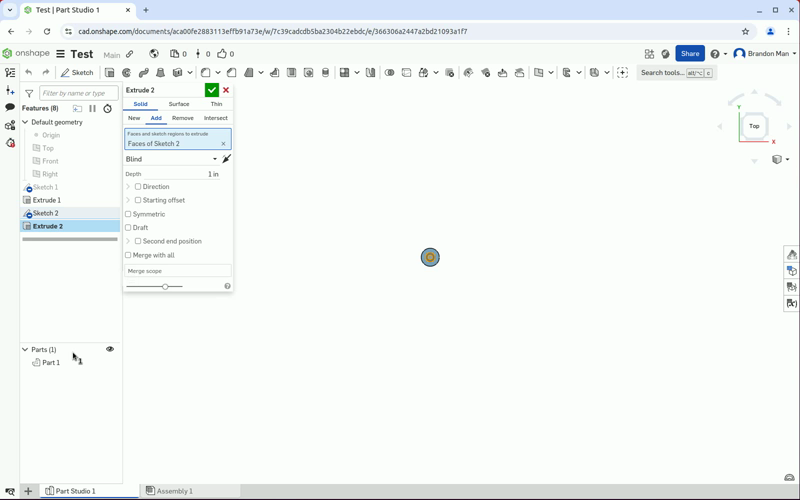
mouse_move(143, 106)
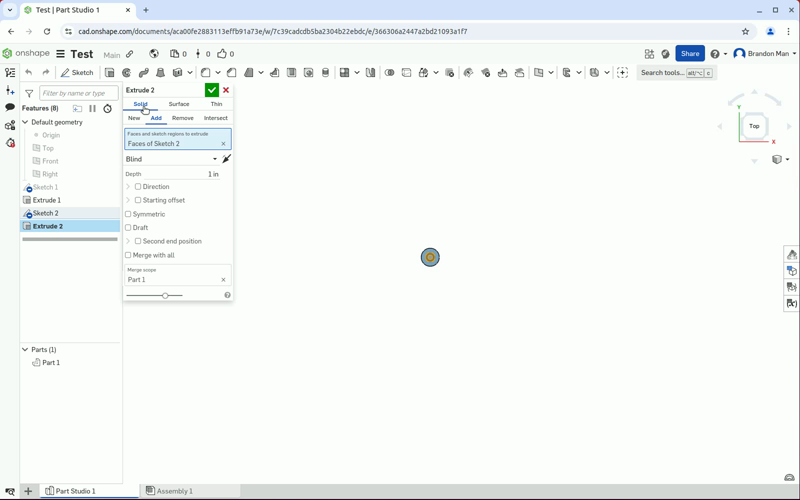
click(143, 106)
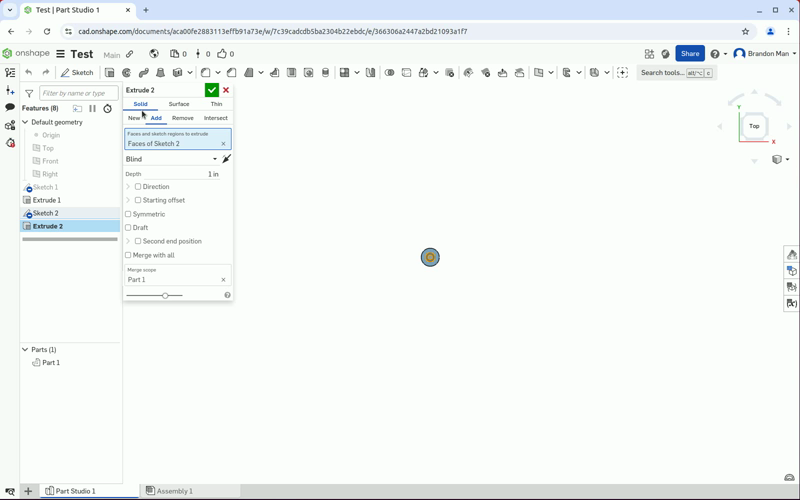
mouse_move(137, 120)
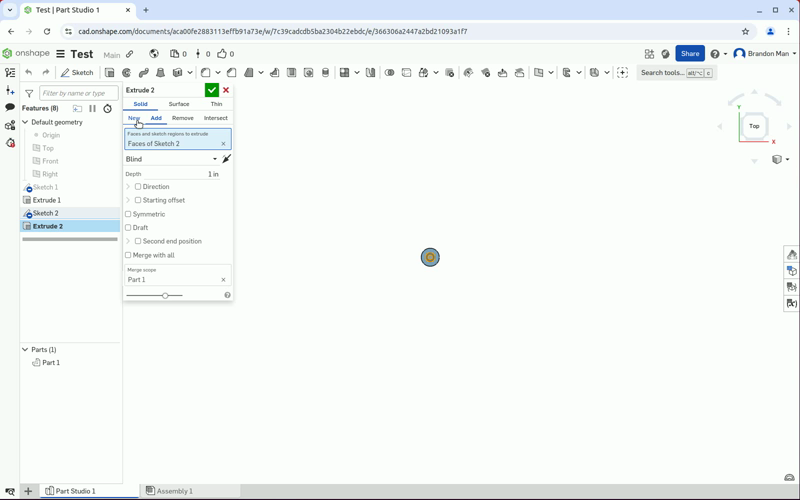
click(137, 120)
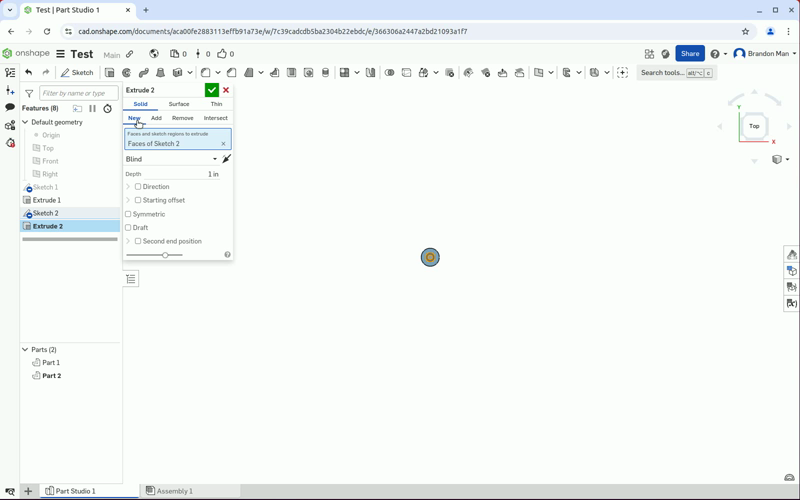
key(tab, 4)
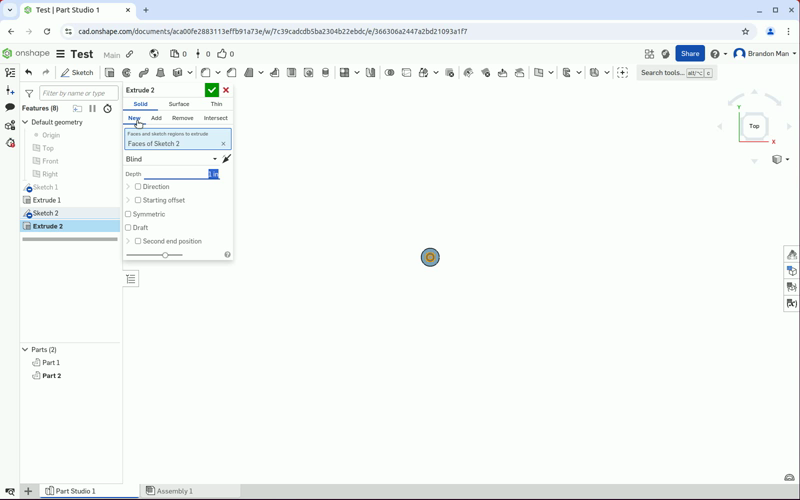
text(2.889)
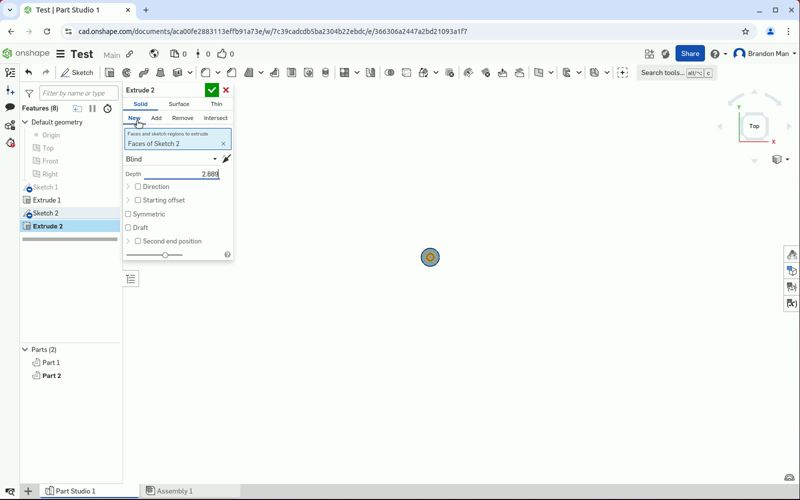
key(enter)
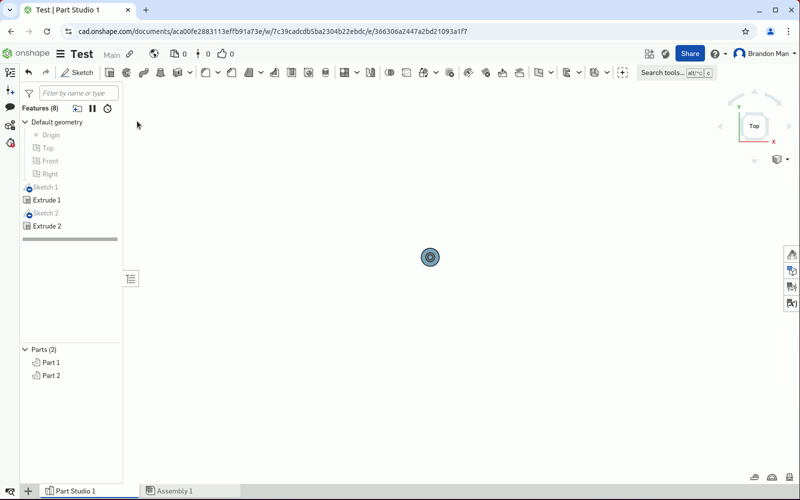
key(shift+h)
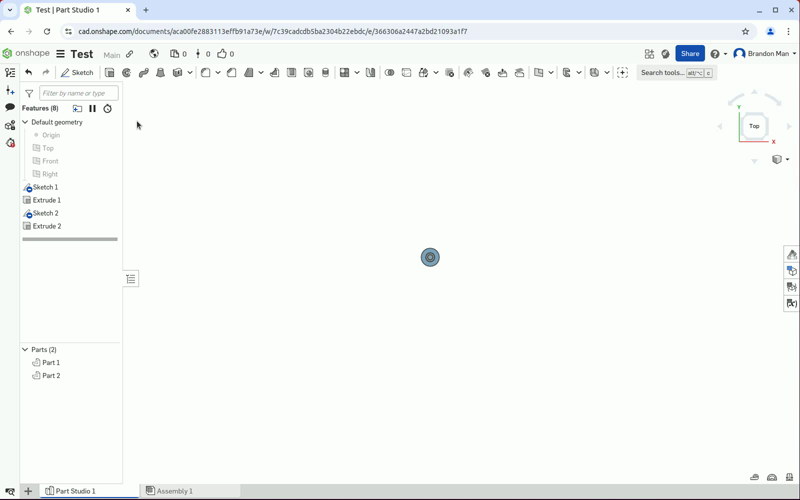
key(shift+h)
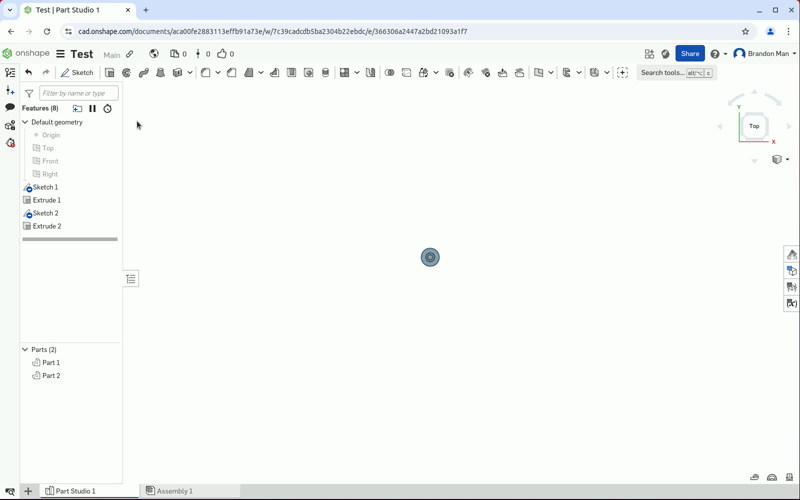
key(shift+7)
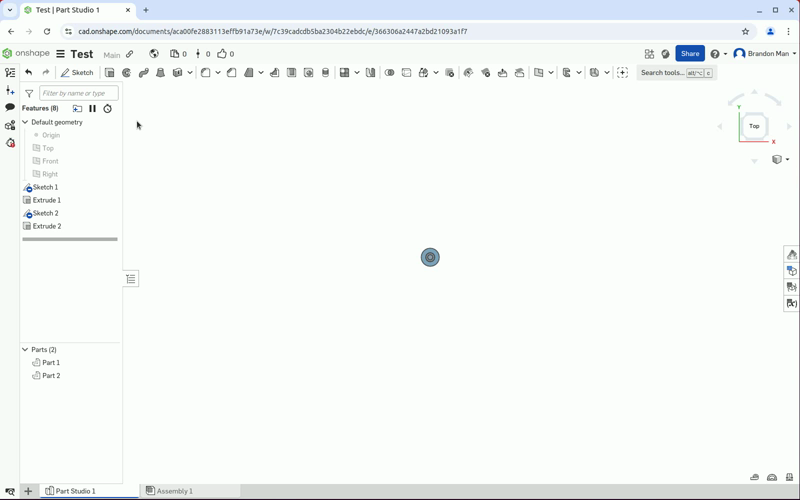
key(up, 3)
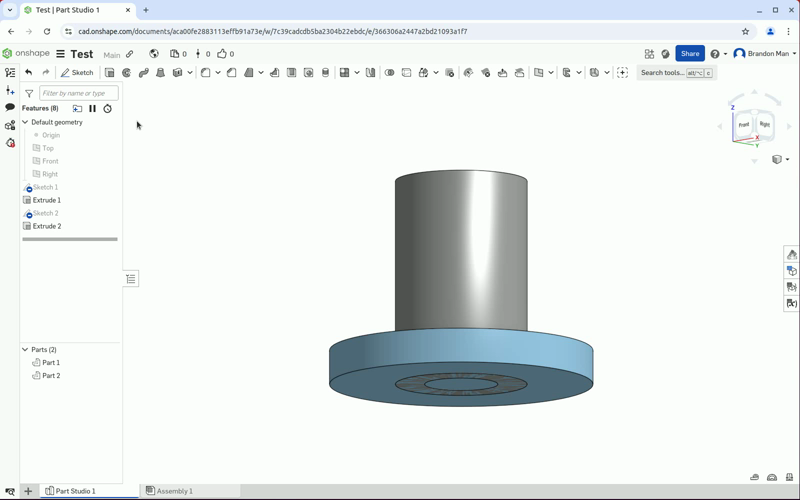
key(left, 3)
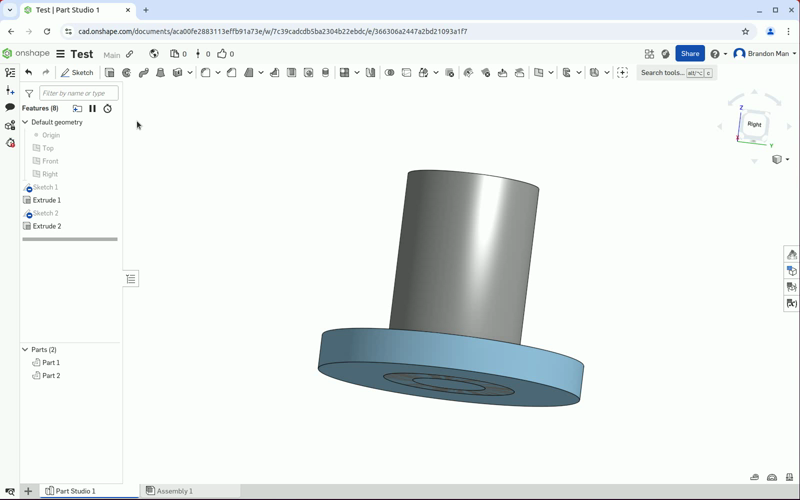
key(right, 3)
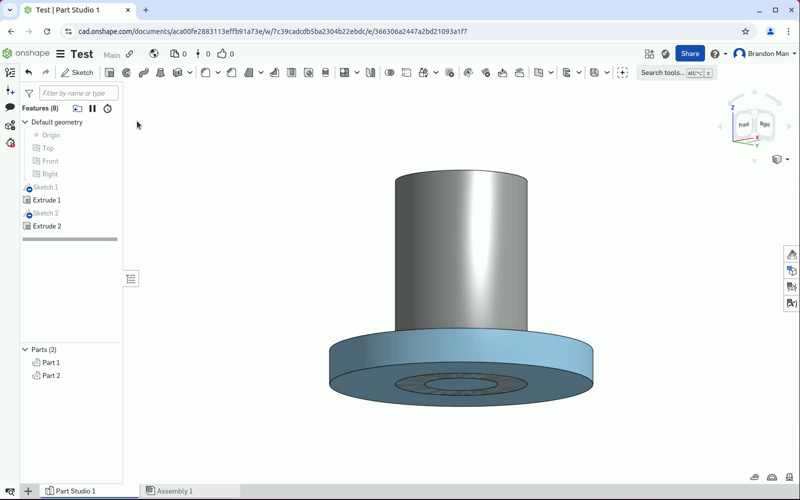
key(down, 3)
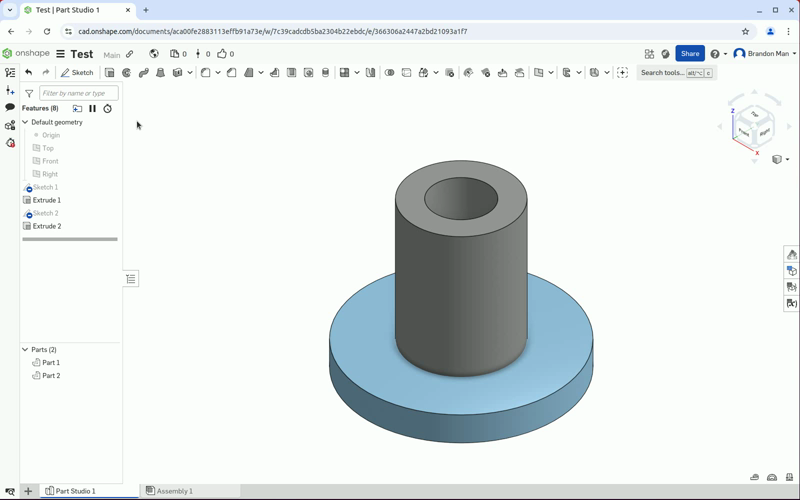
mouse_move(73, 189)
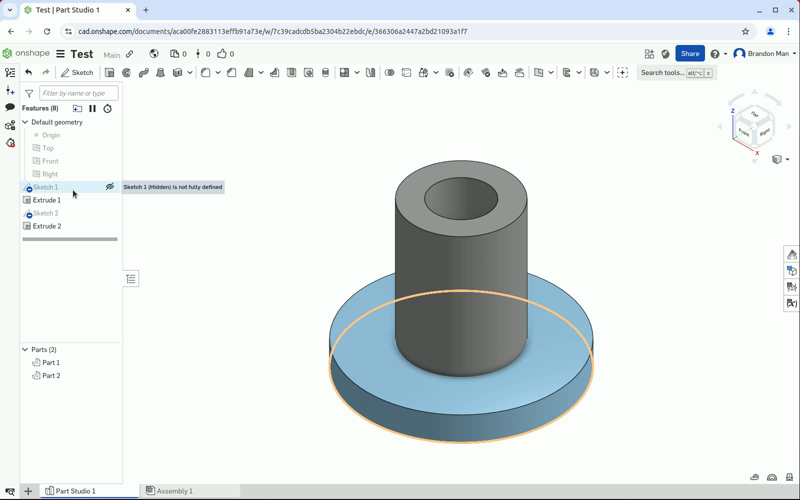
click(73, 189)